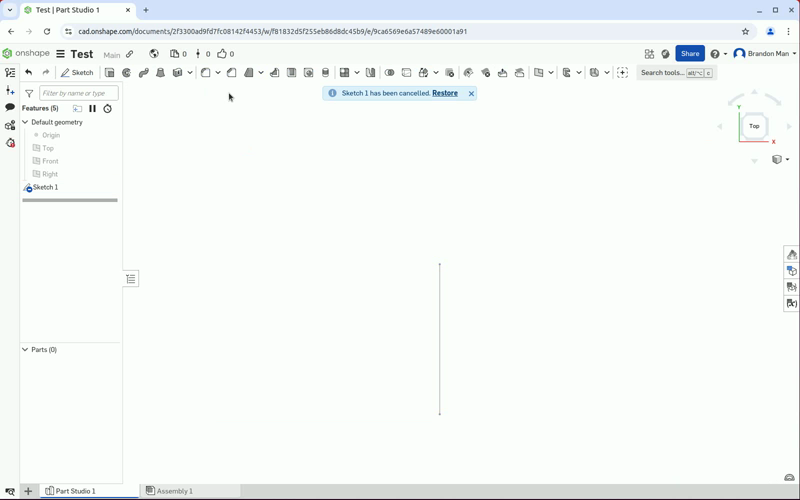
key(shift+h)
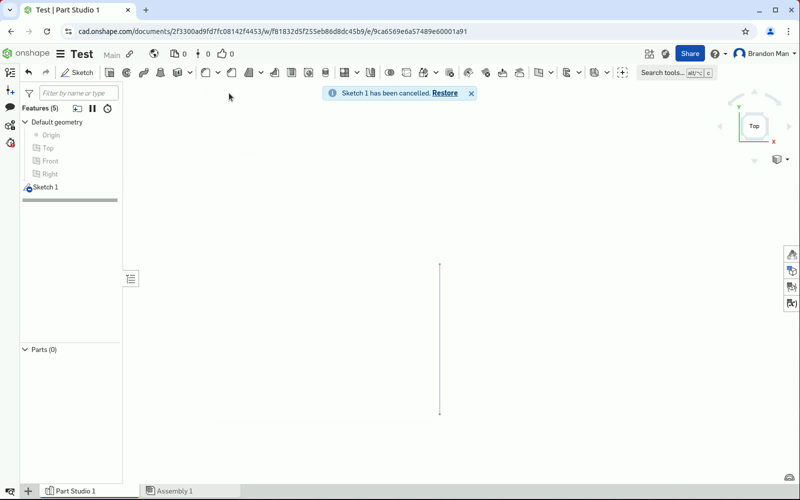
key(shift+s)
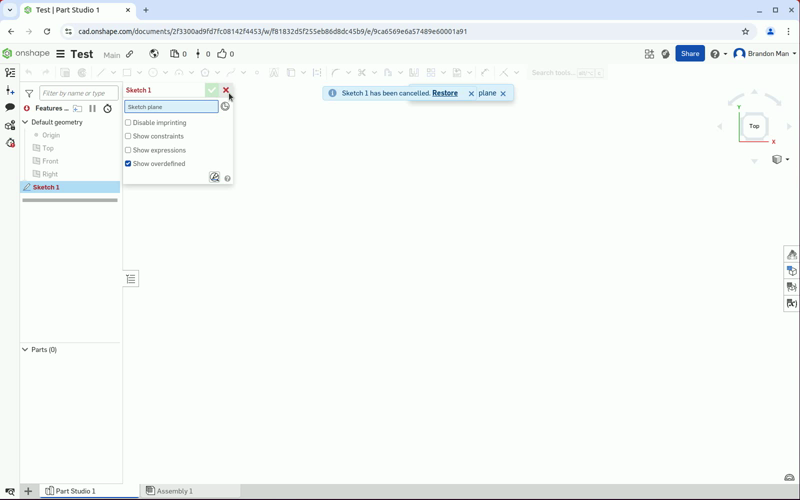
mouse_move(73, 150)
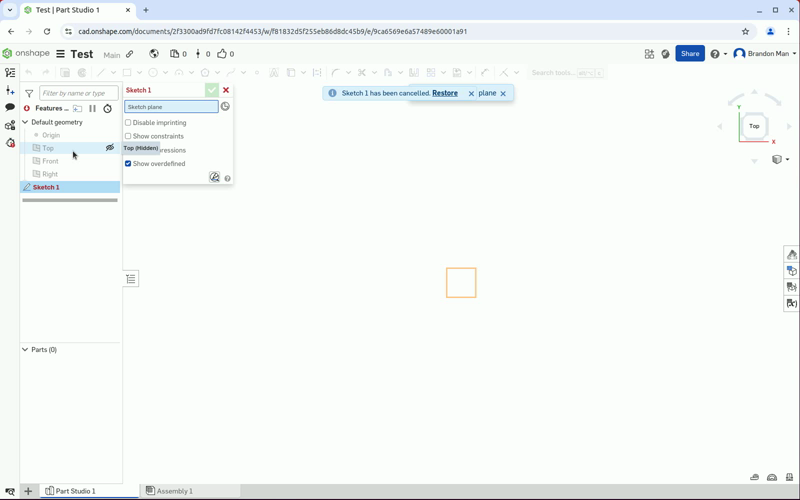
click(73, 150)
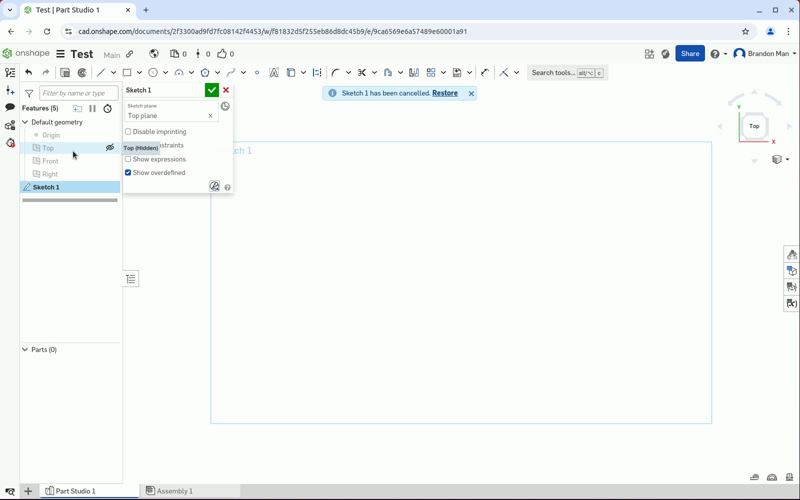
mouse_move(73, 352)
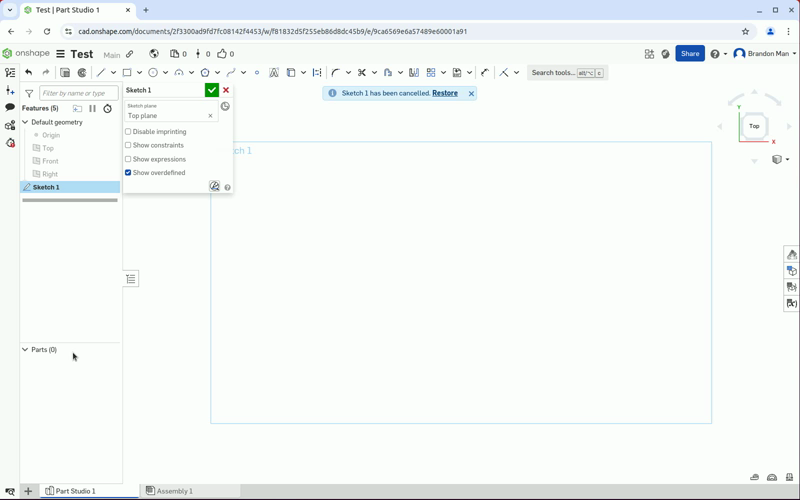
key(y)
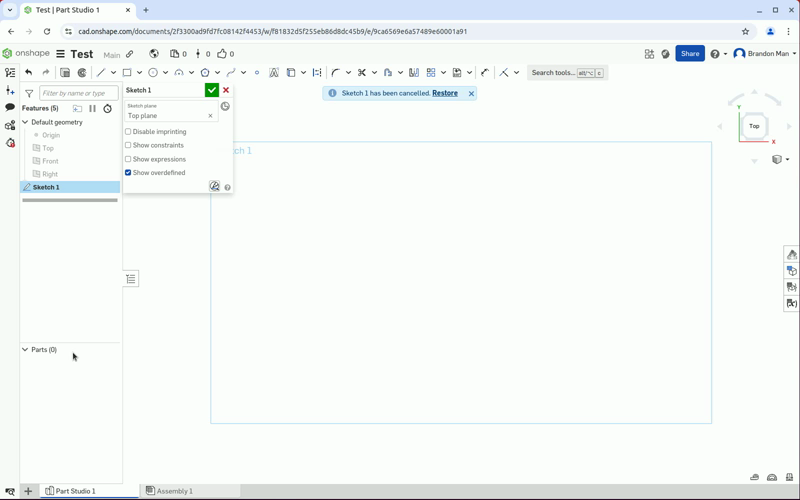
key(l)
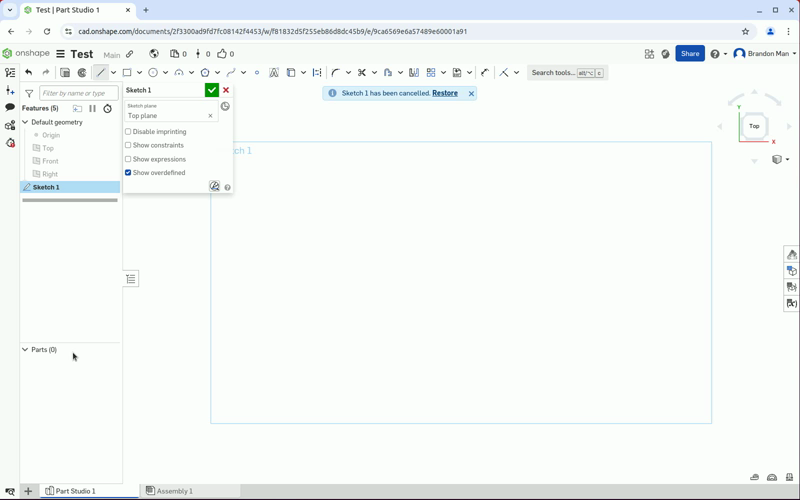
key_down(shift)
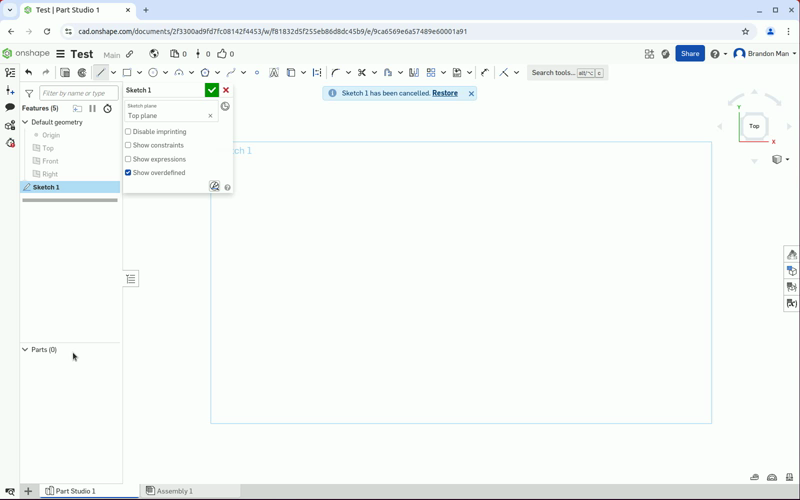
mouse_move(368, 265)
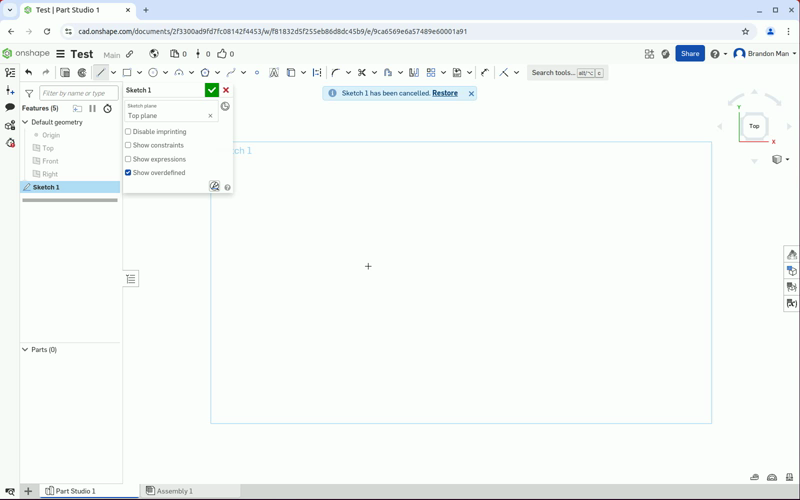
click(368, 265)
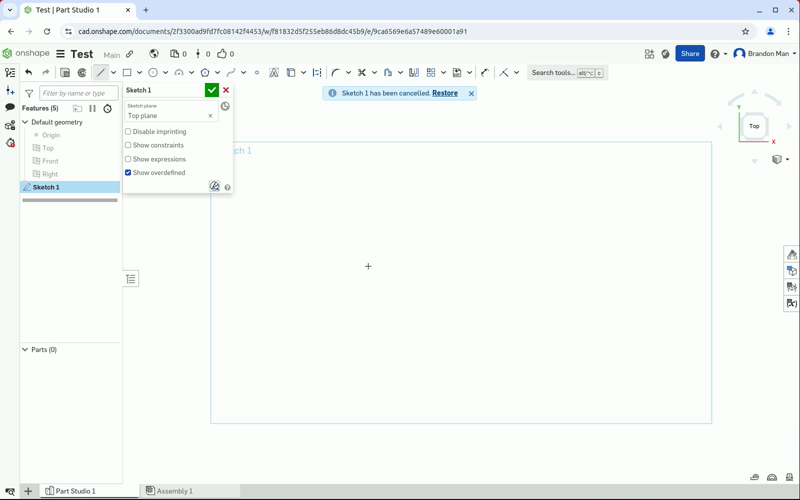
key_up(shift)
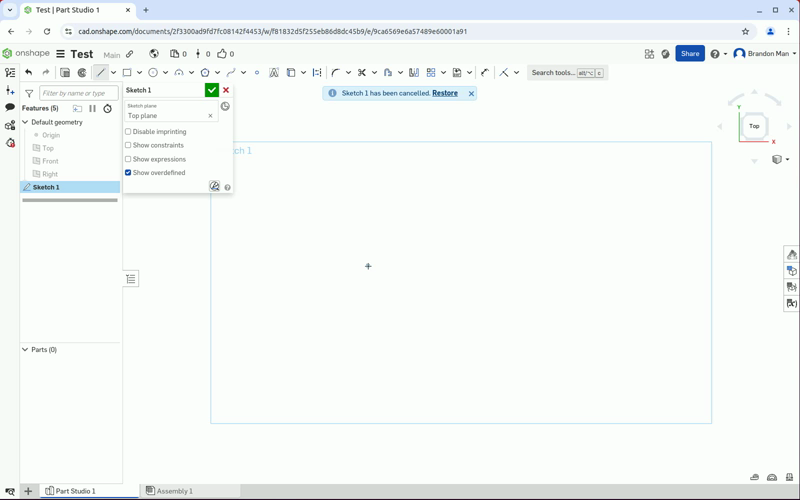
key_down(shift)
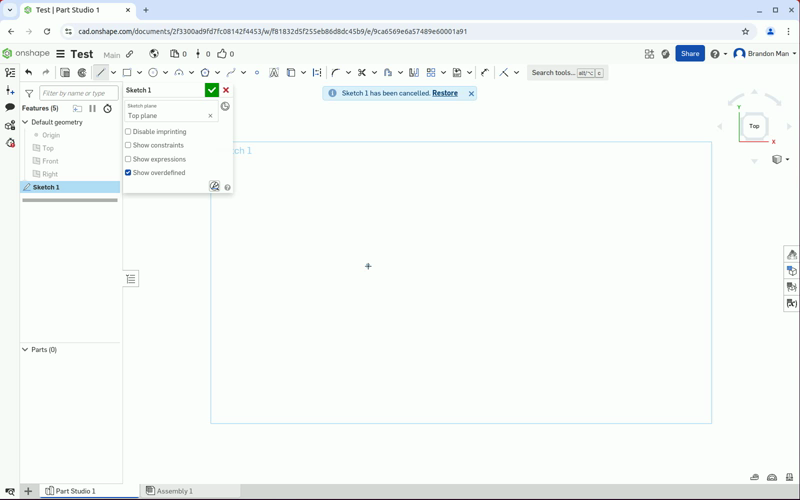
mouse_move(543, 265)
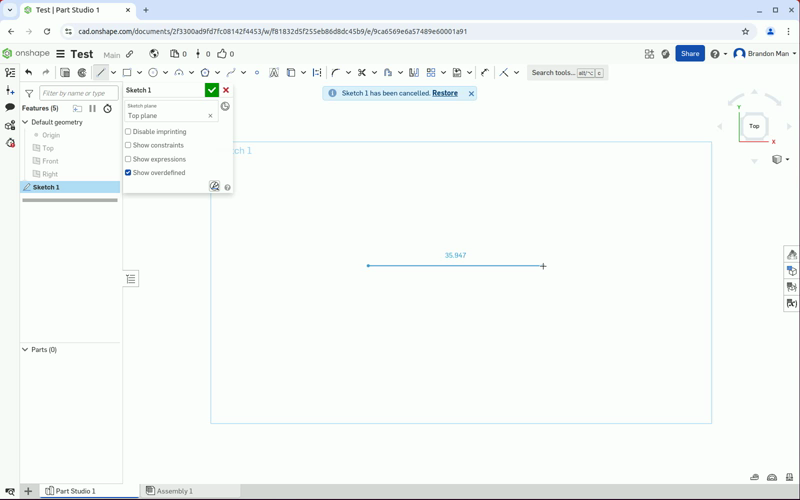
click(543, 265)
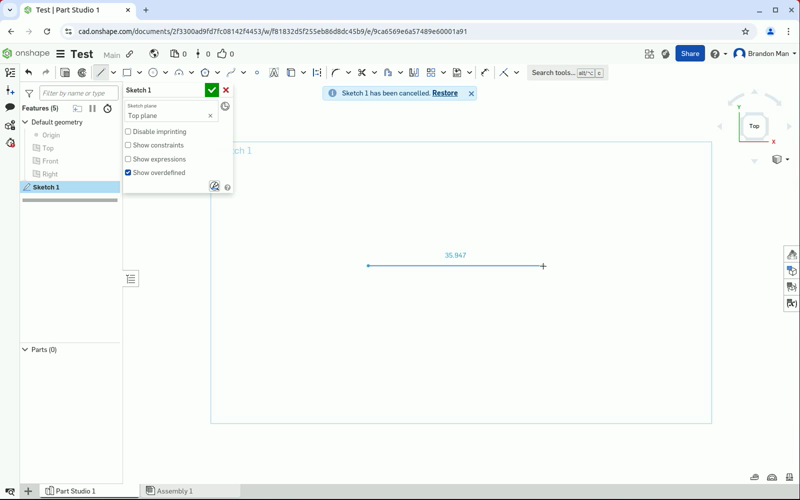
key_up(shift)
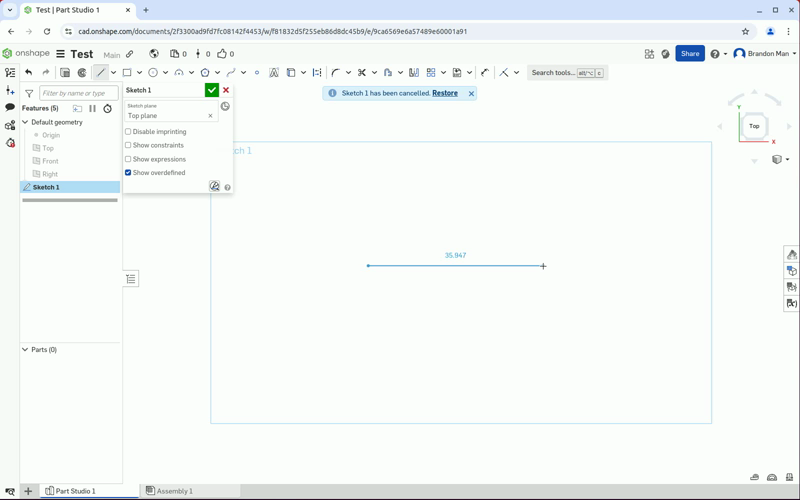
key_down(shift)
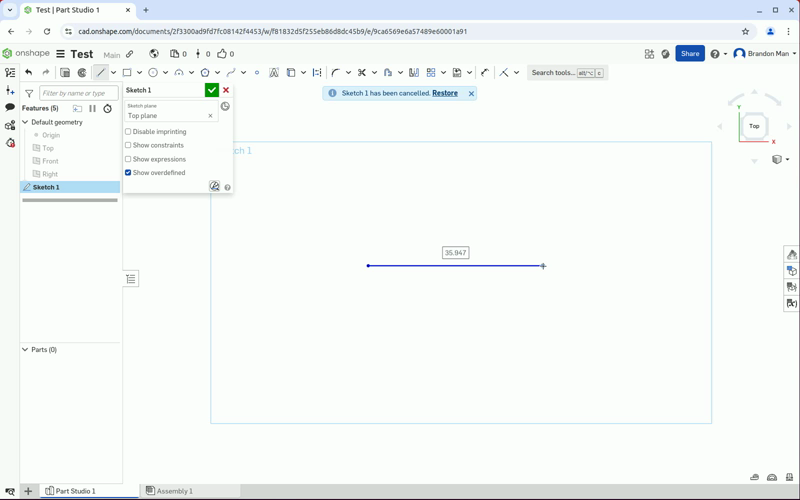
mouse_move(543, 200)
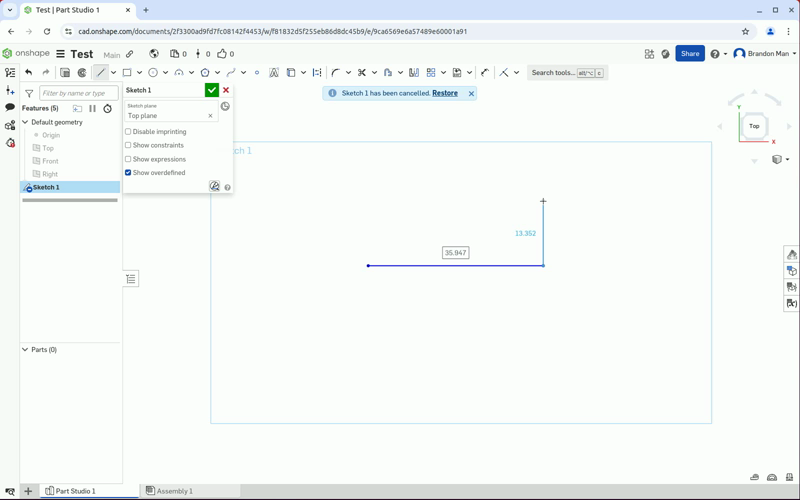
click(543, 200)
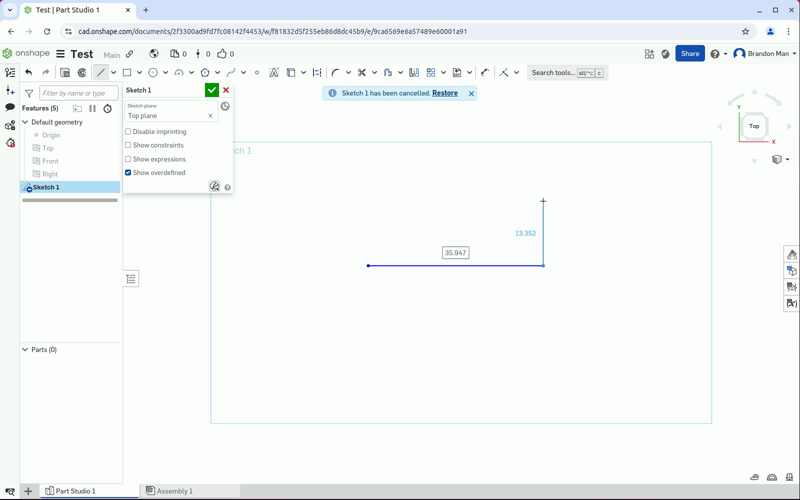
key_up(shift)
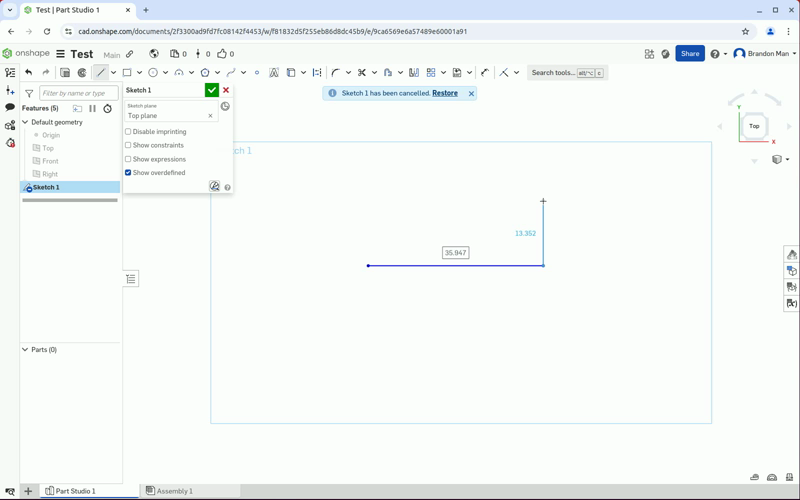
key_down(shift)
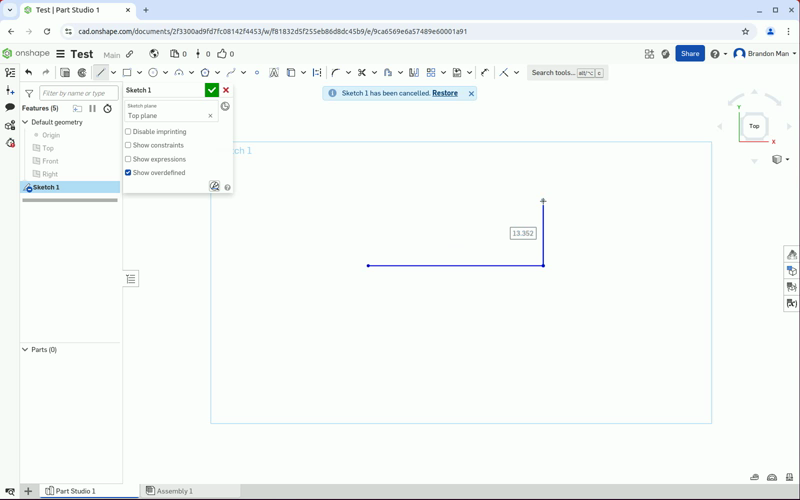
mouse_move(368, 200)
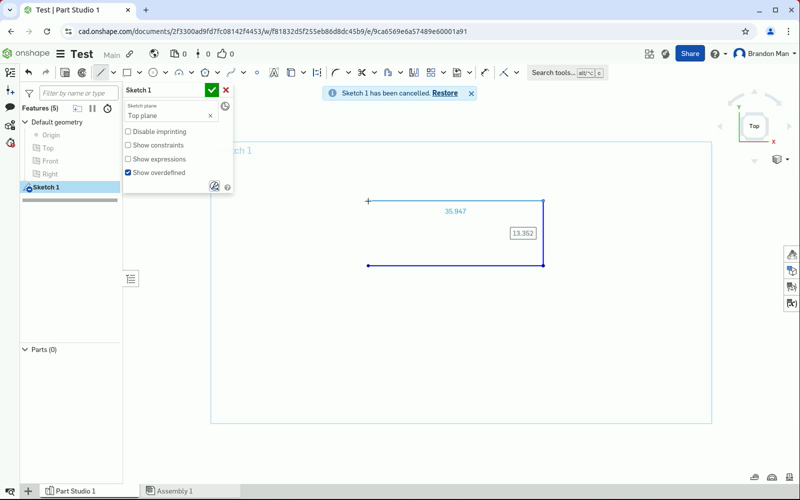
click(368, 200)
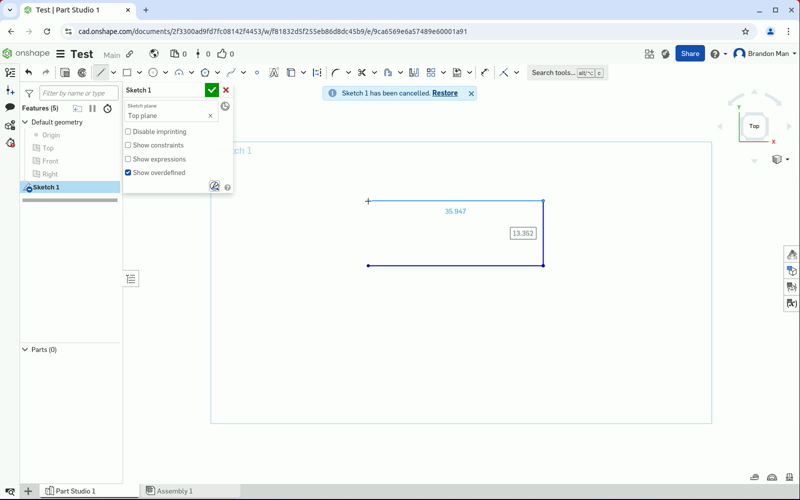
key_up(shift)
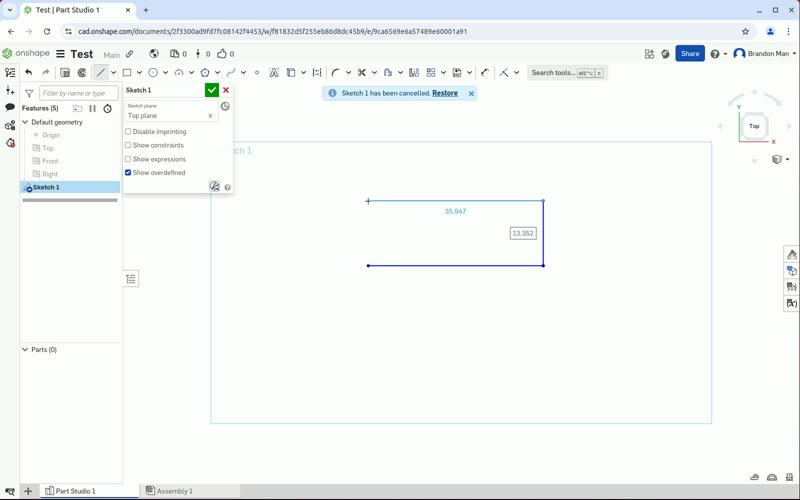
key_down(shift)
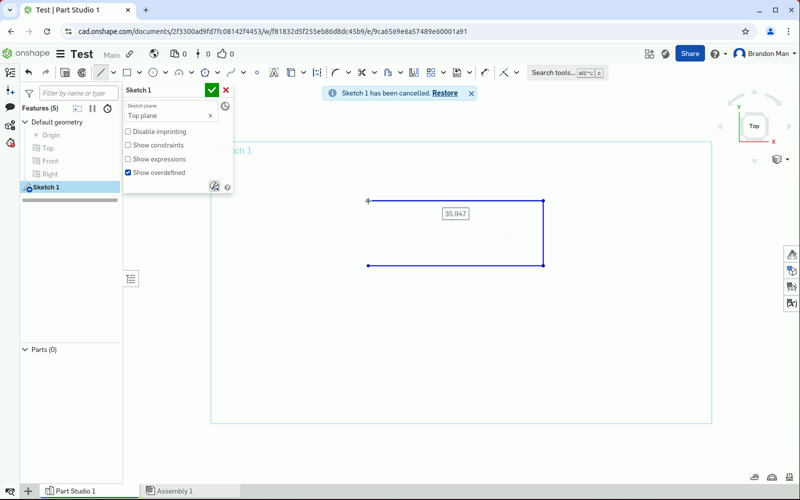
mouse_move(368, 265)
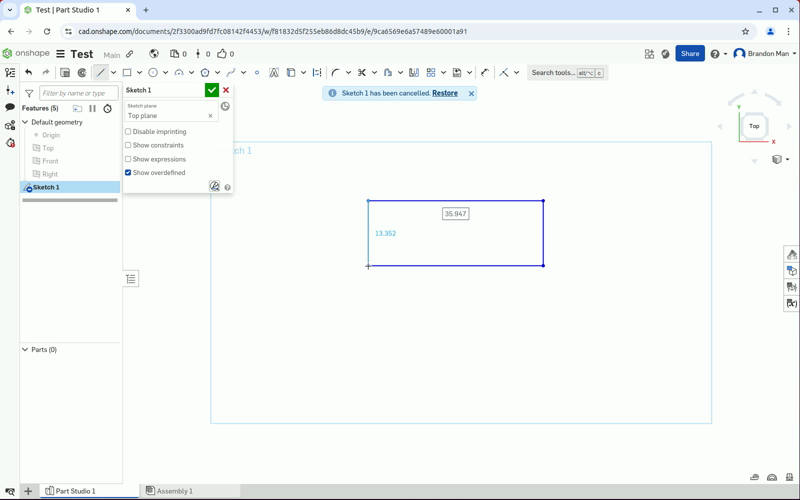
key_up(shift)
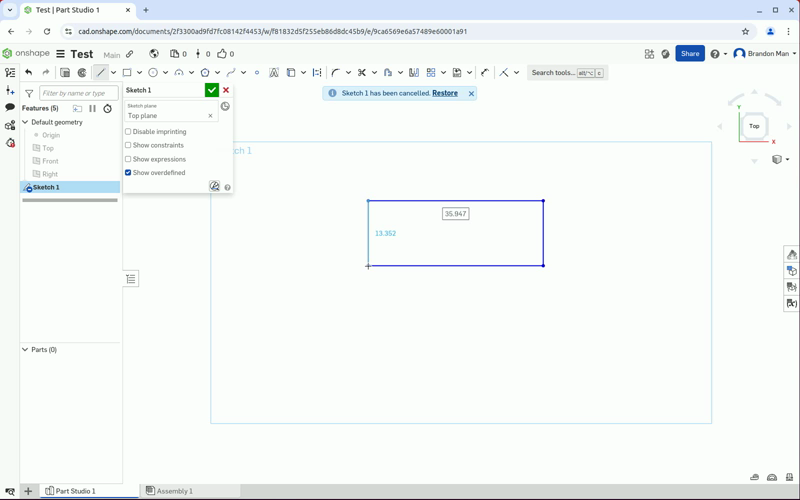
click(368, 265)
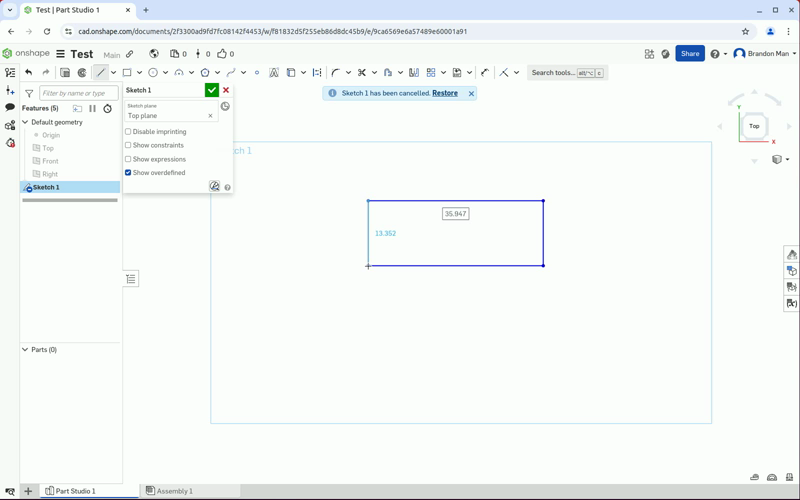
key(esc)
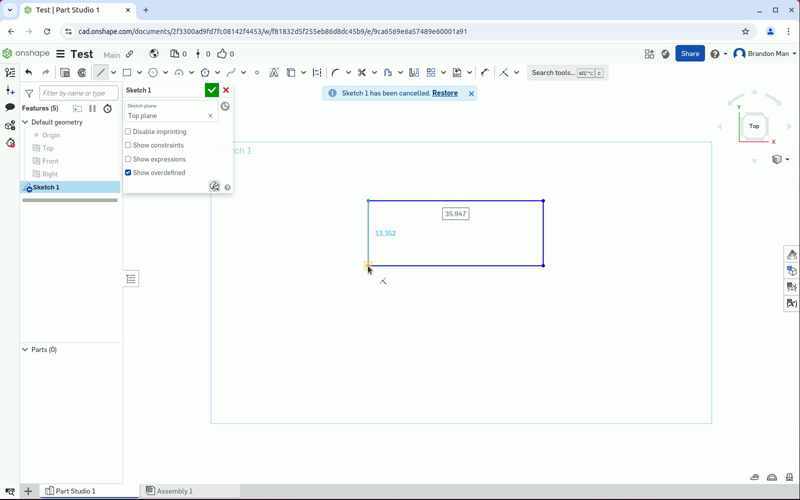
mouse_move(421, 244)
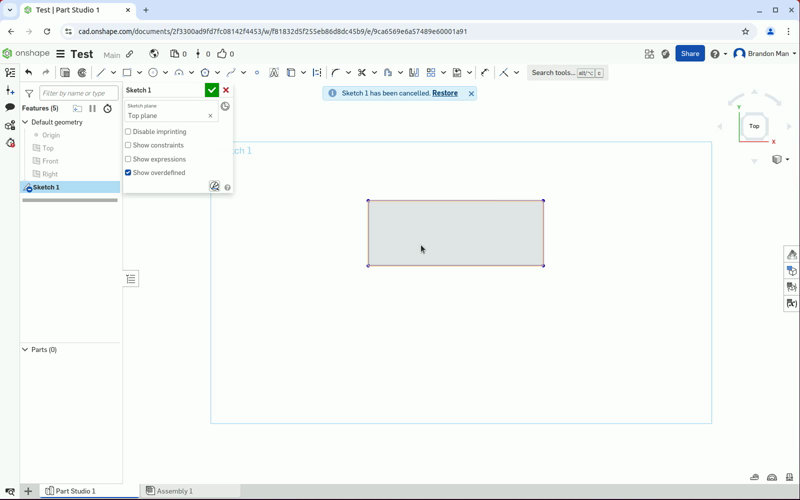
click(421, 244)
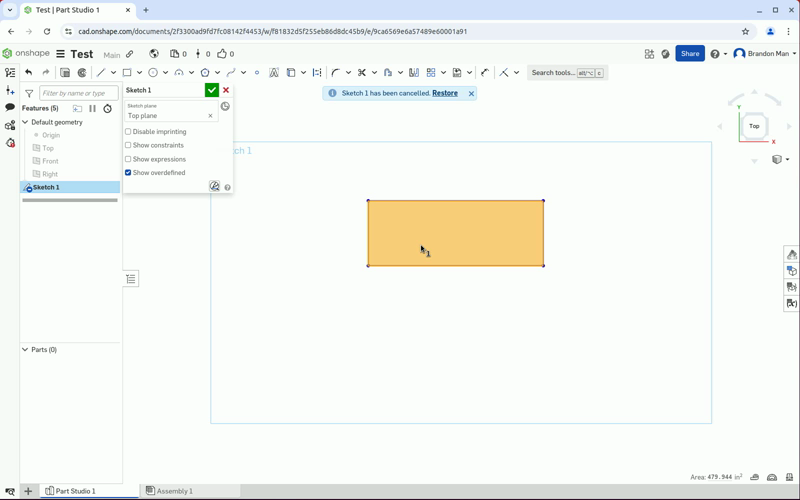
mouse_move(73, 352)
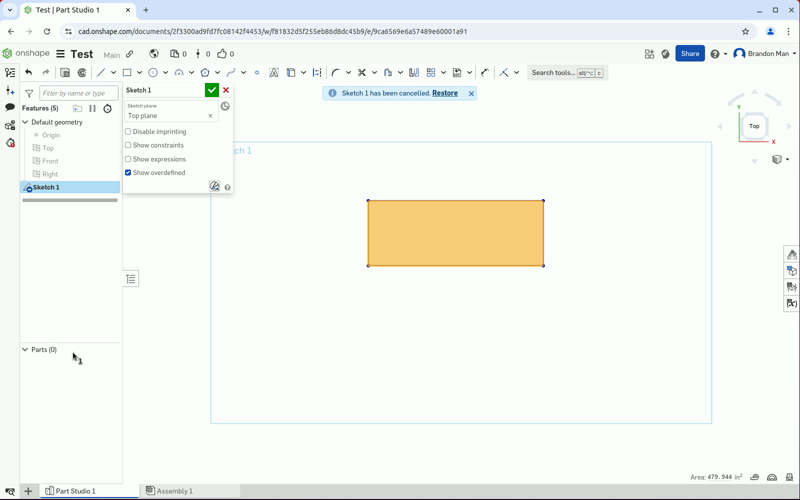
key(shift+y)
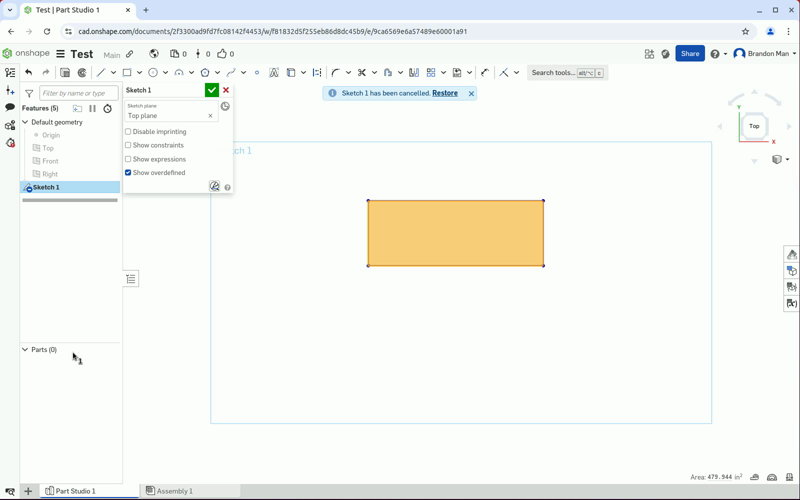
key(shift+e)
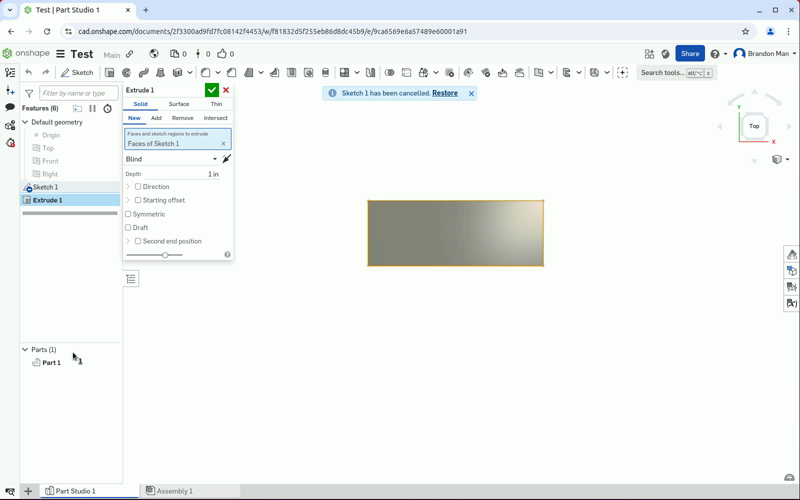
mouse_move(143, 106)
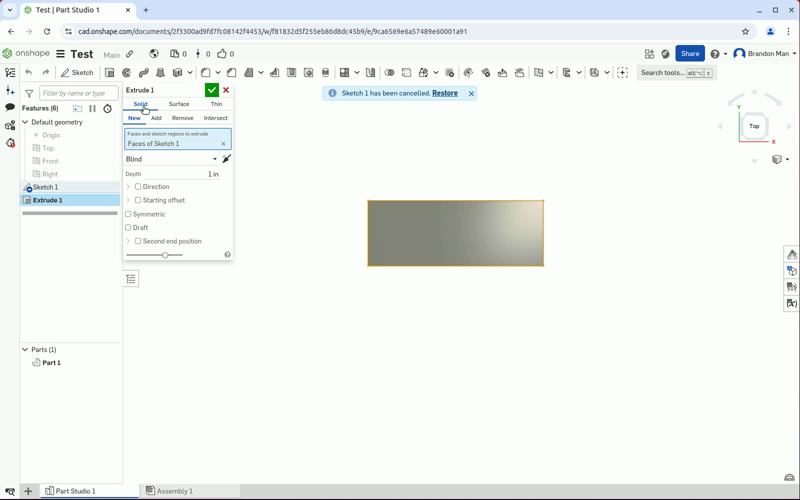
click(143, 106)
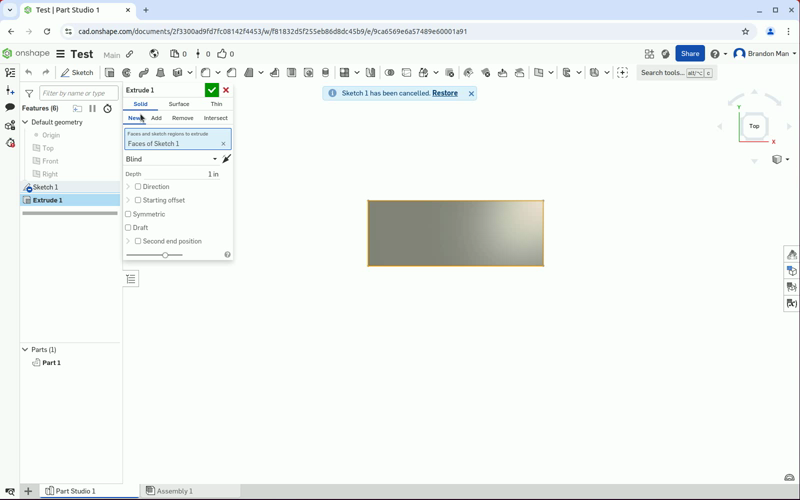
mouse_move(137, 120)
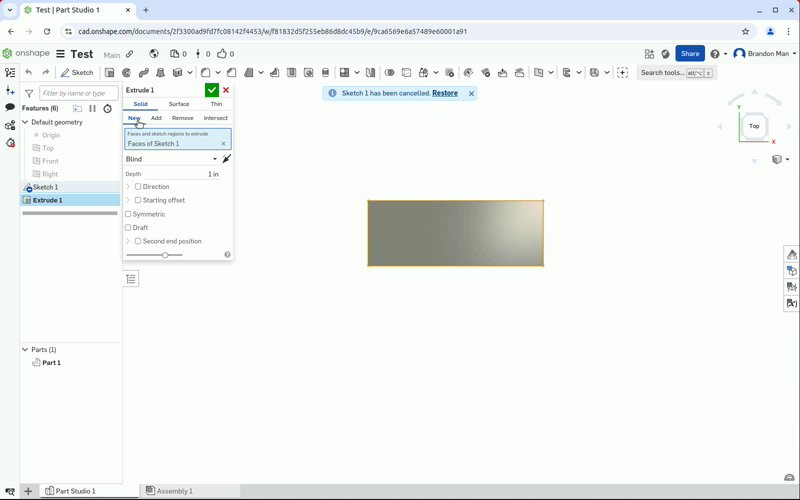
click(137, 120)
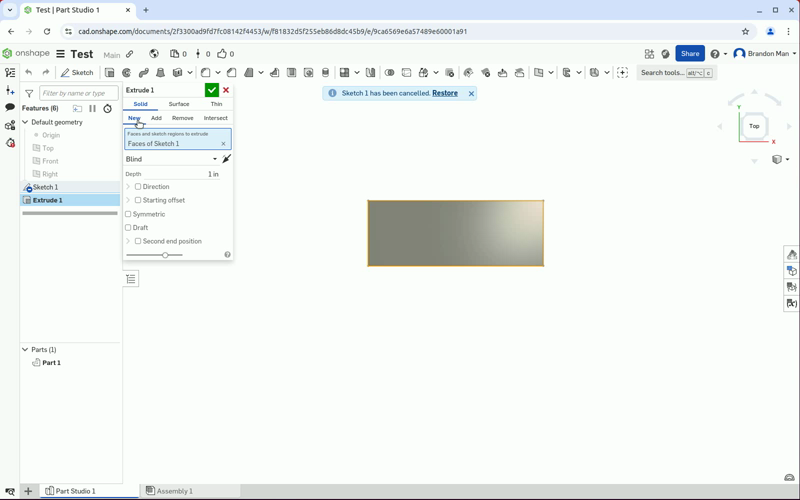
key(tab, 4)
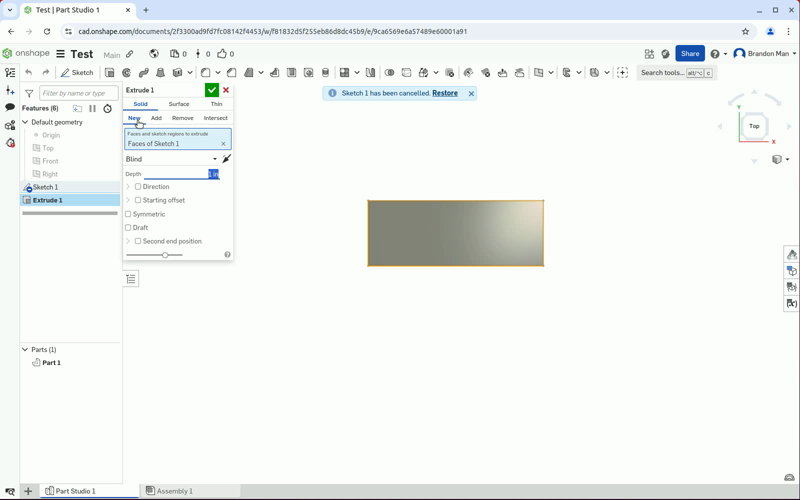
text(1.685)
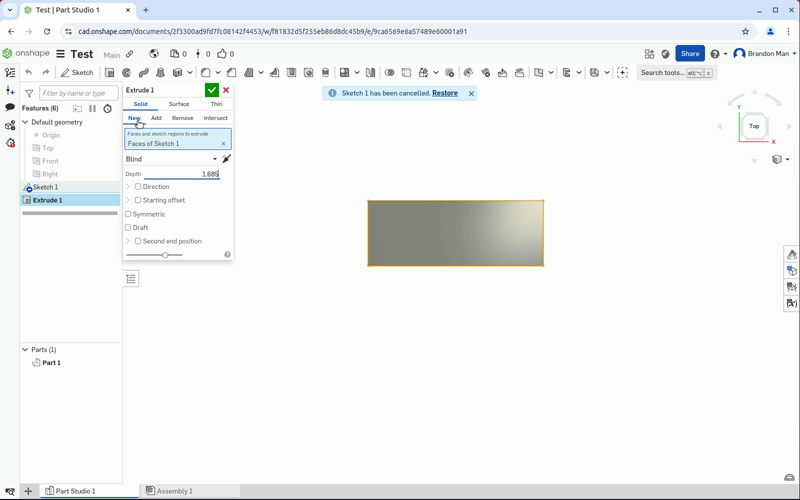
key(enter)
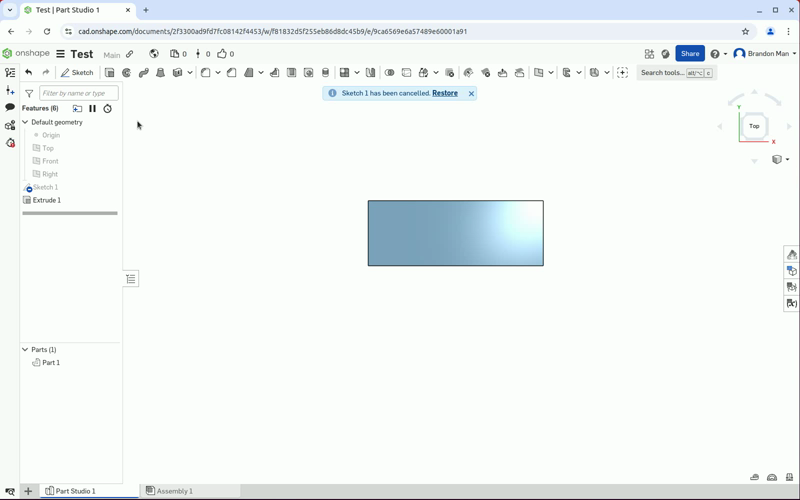
key(shift+h)
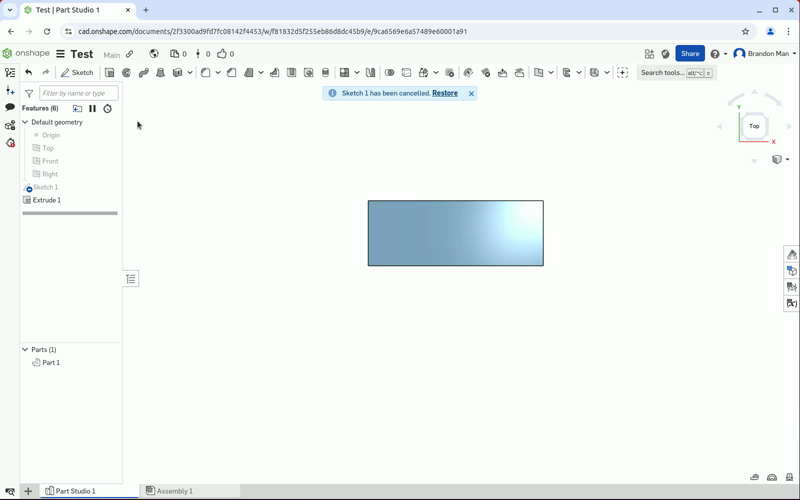
key(shift+h)
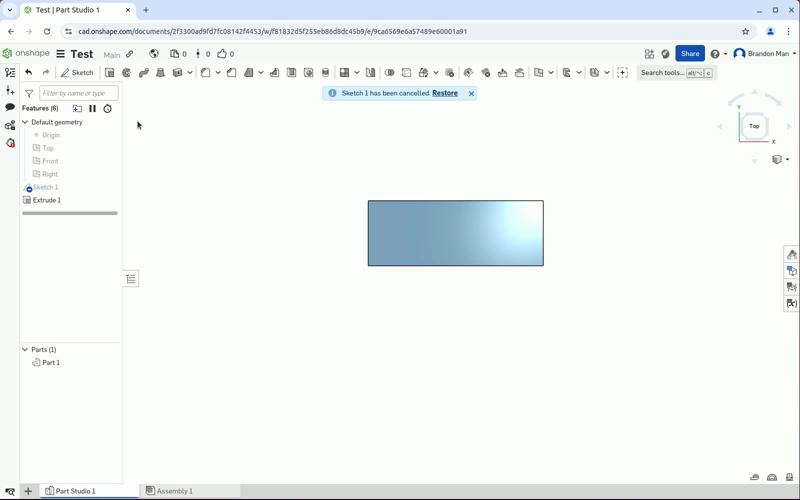
mouse_move(73, 189)
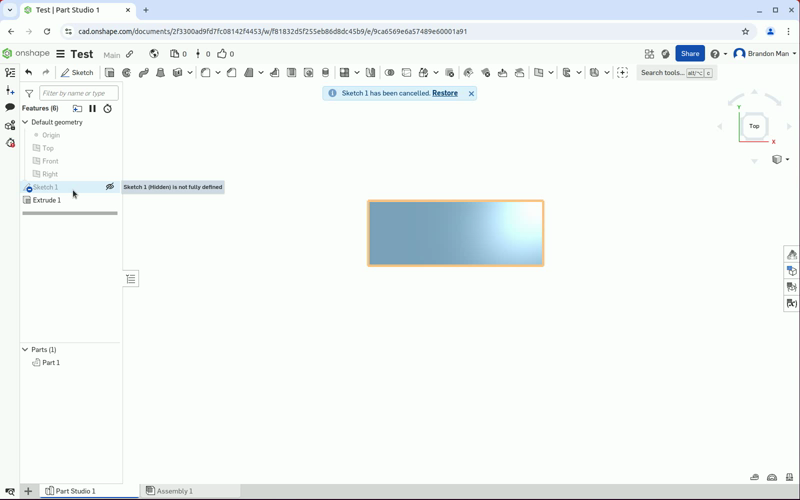
click(73, 189)
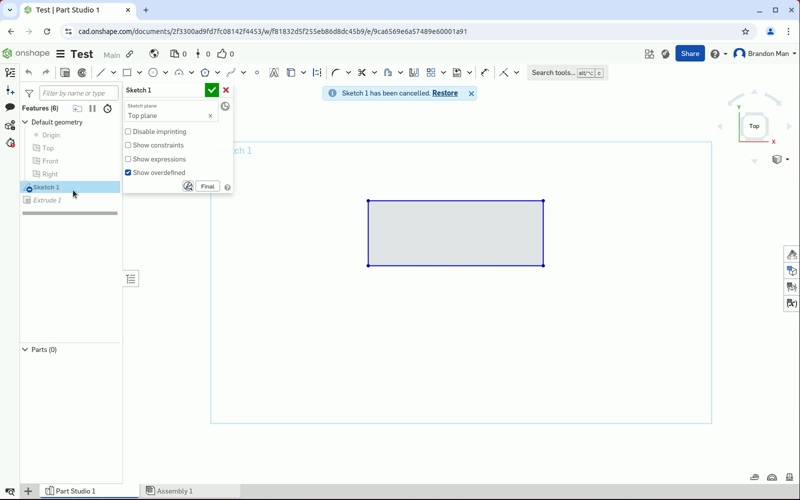
mouse_move(229, 92)
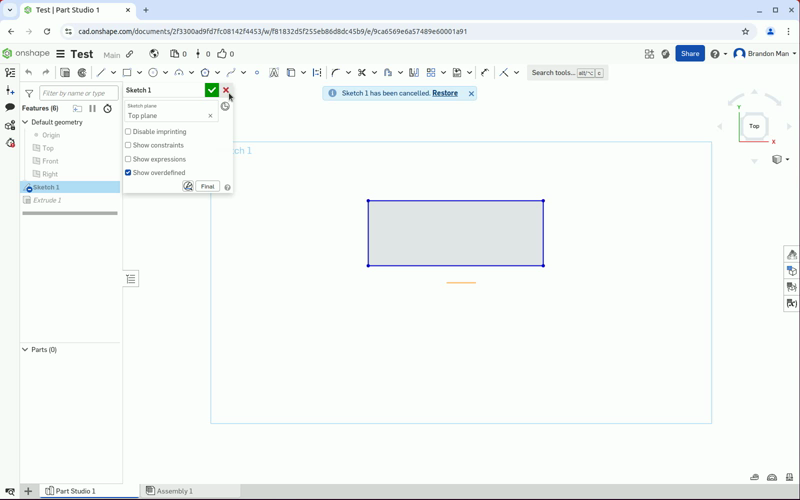
click(229, 92)
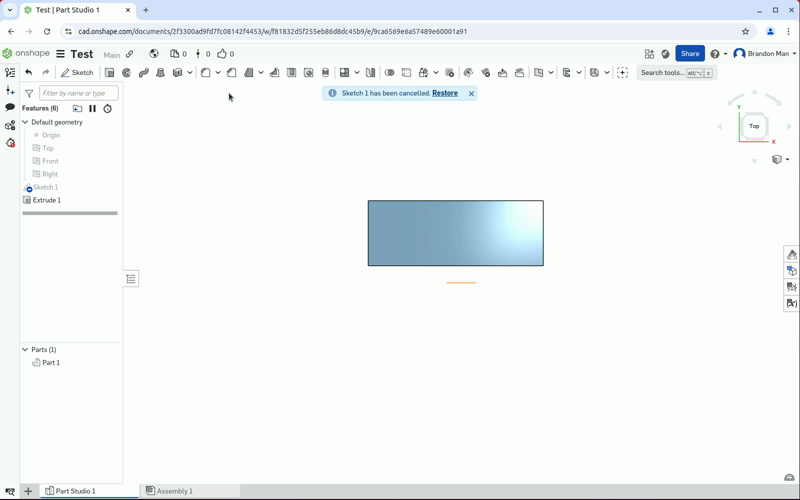
mouse_move(541, 75)
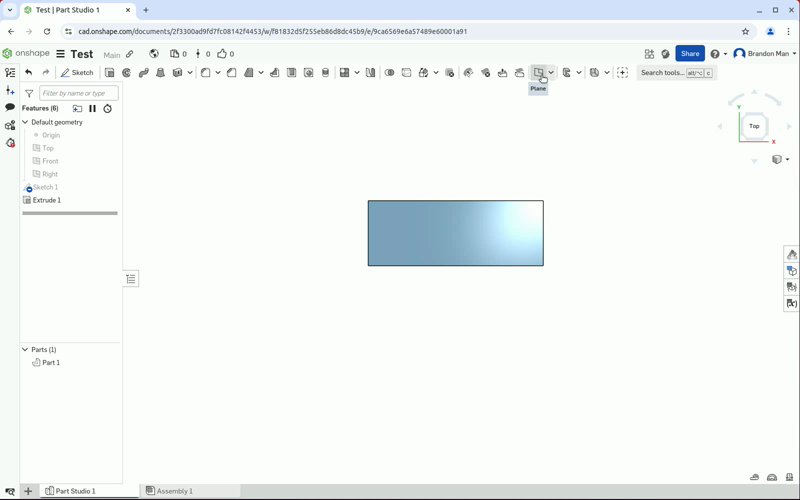
click(541, 75)
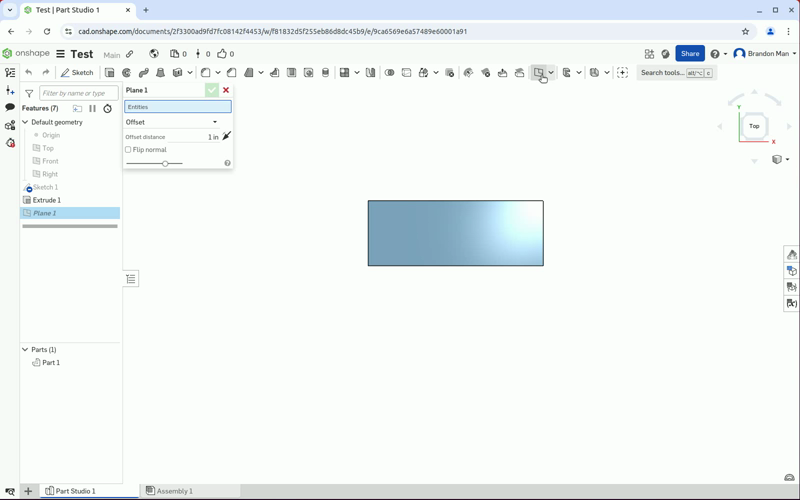
mouse_move(73, 150)
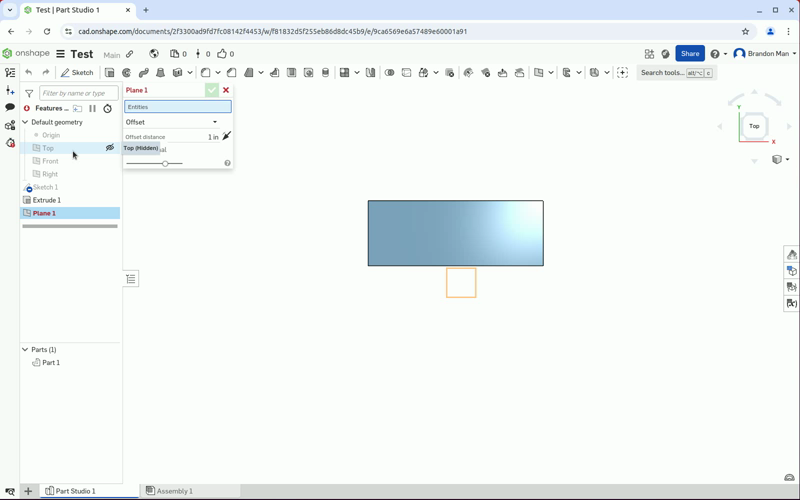
click(73, 150)
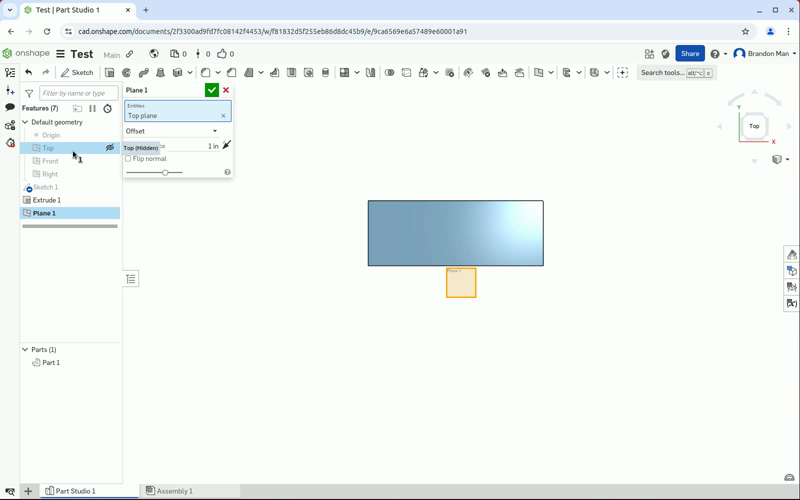
key(tab, 2)
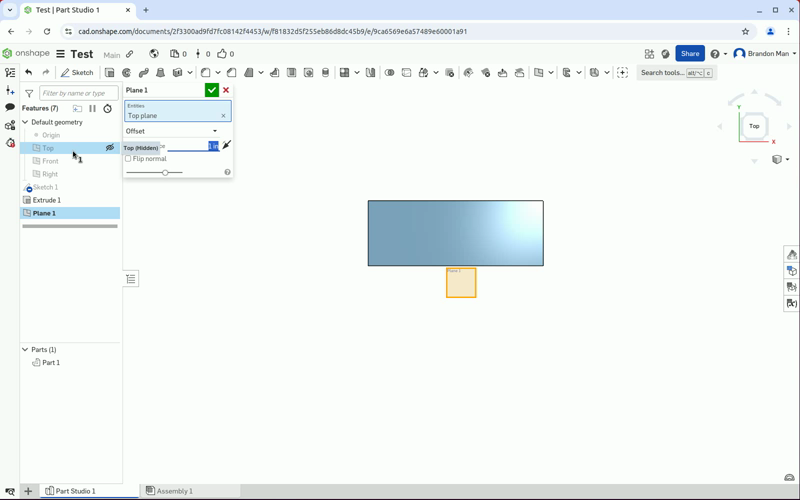
text(1.695)
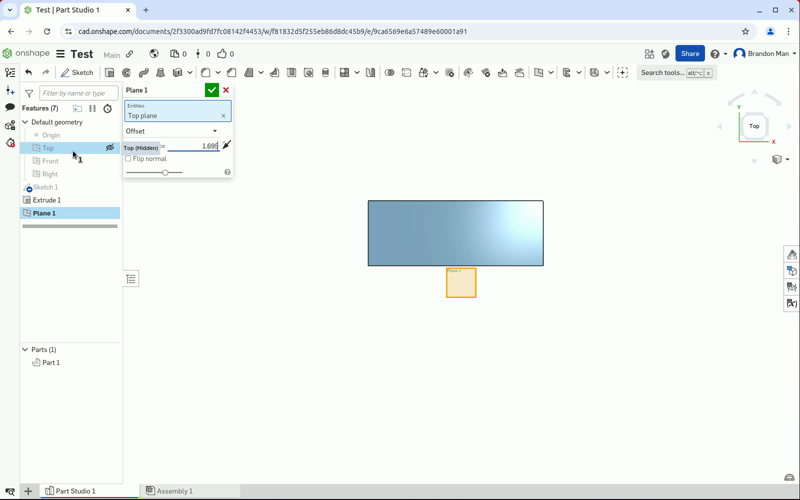
key(enter, 2)
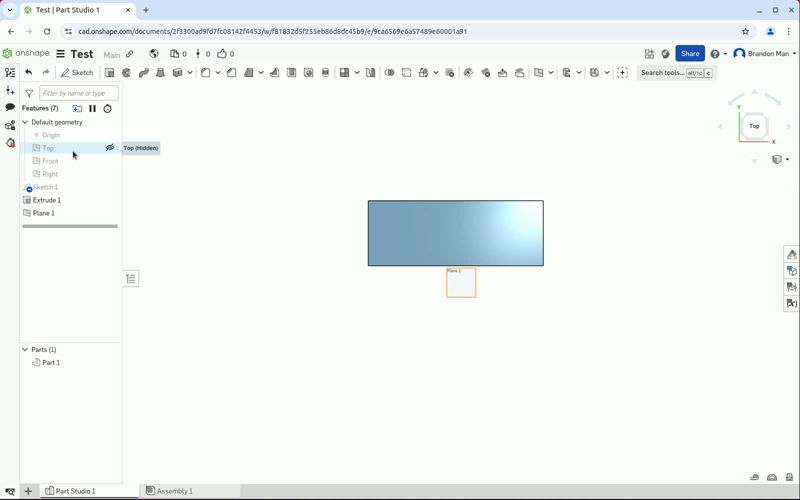
key(shift+s)
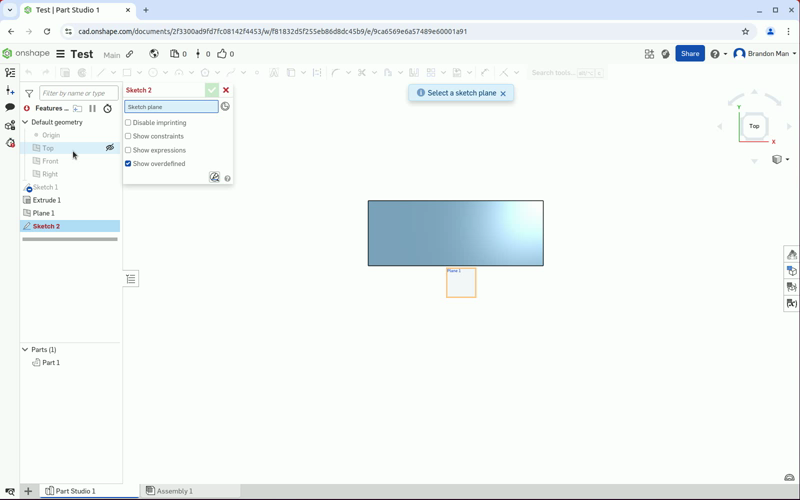
mouse_move(73, 215)
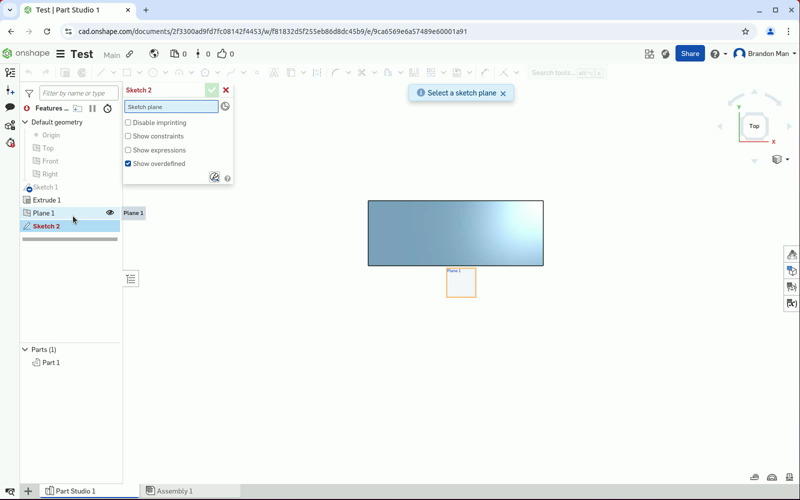
click(73, 215)
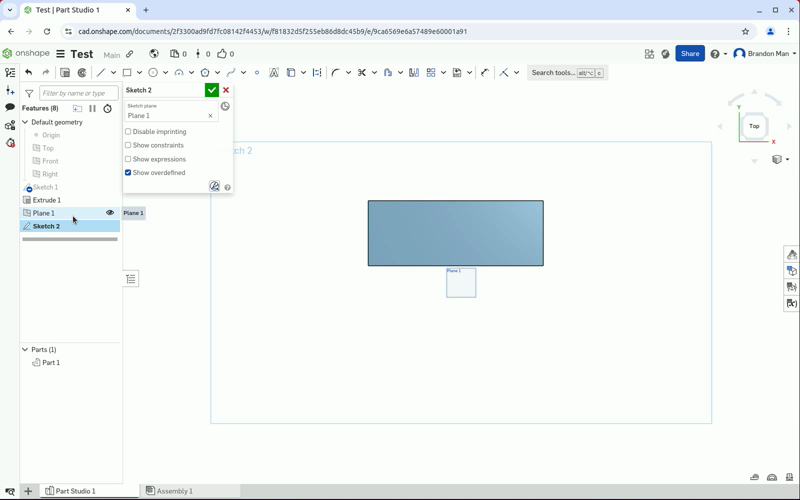
mouse_move(73, 352)
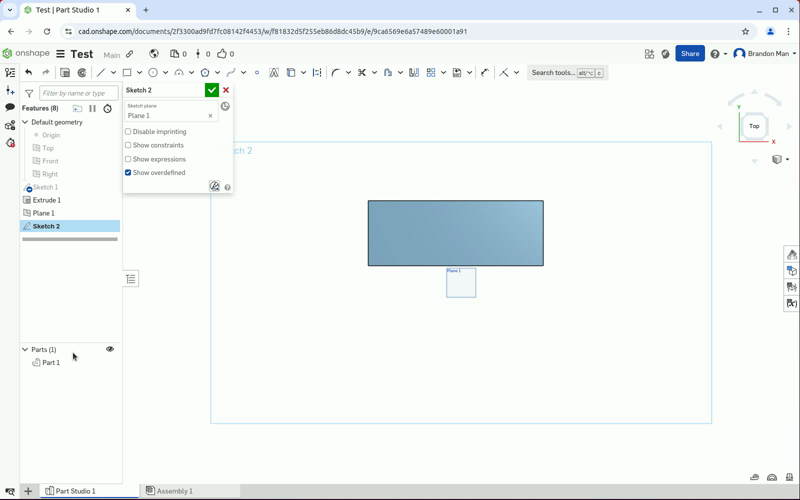
key(y)
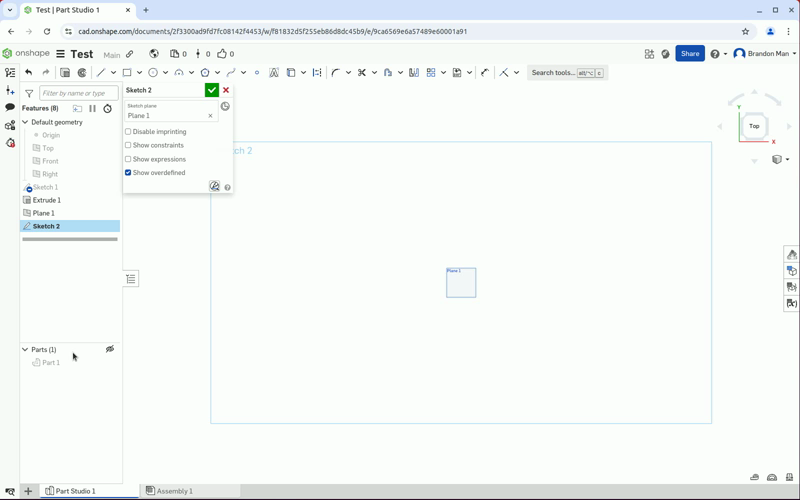
key(c)
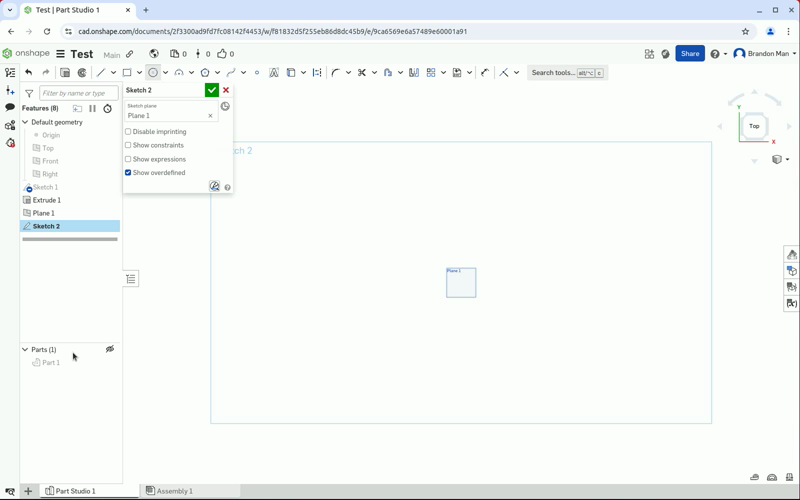
key_down(shift)
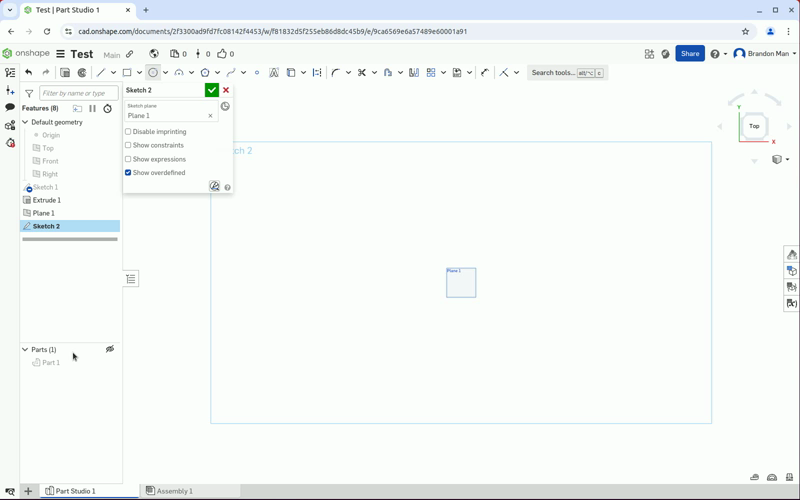
mouse_move(376, 210)
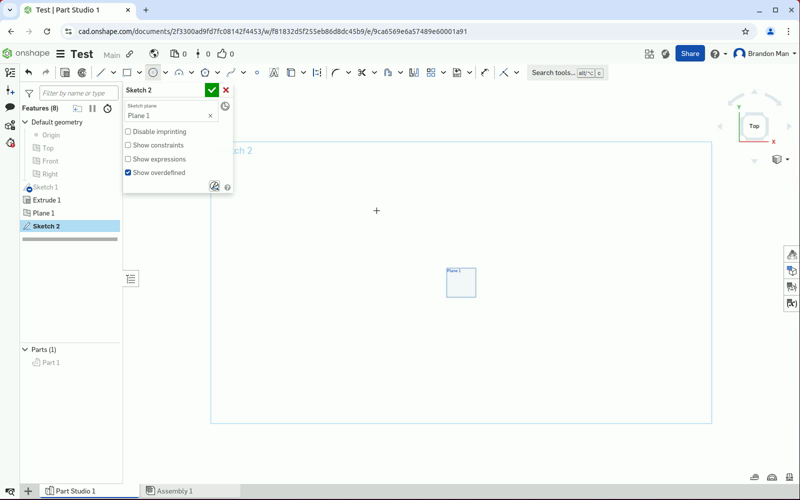
click(376, 210)
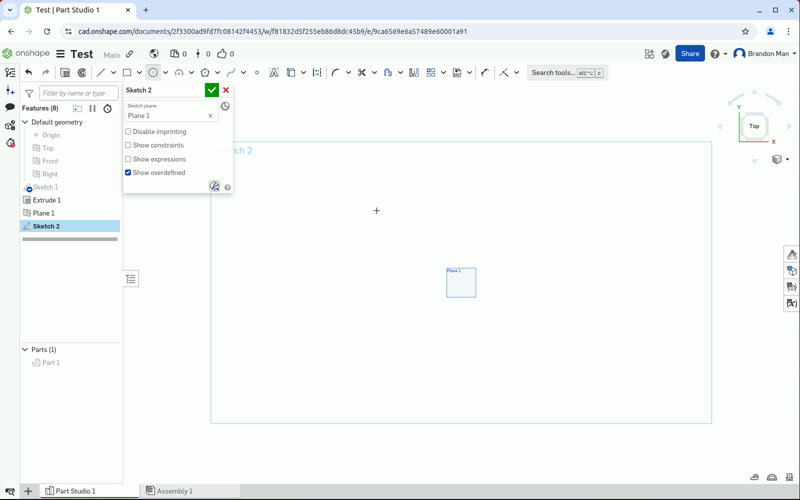
key_up(shift)
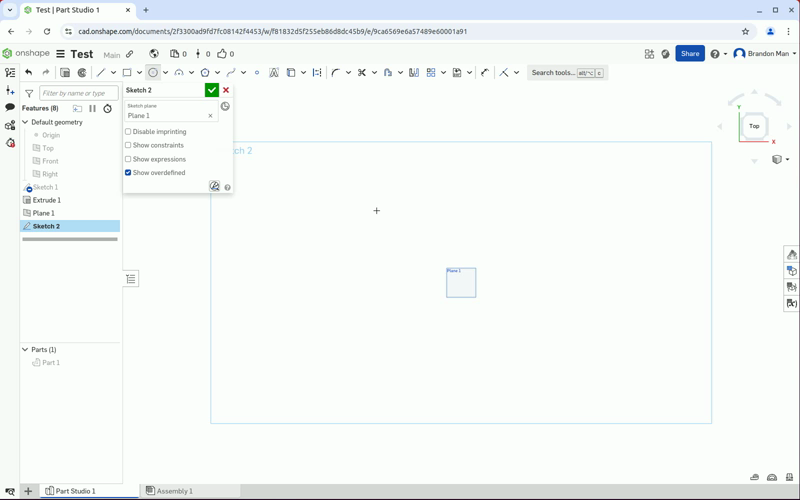
mouse_move(383, 210)
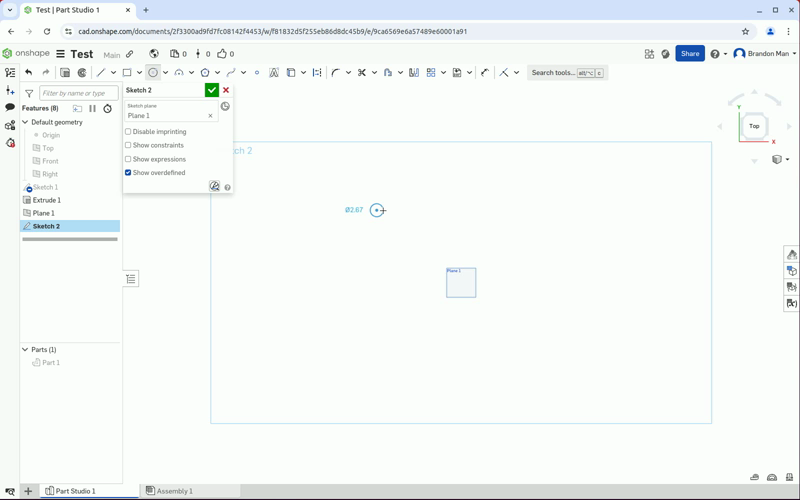
click(383, 210)
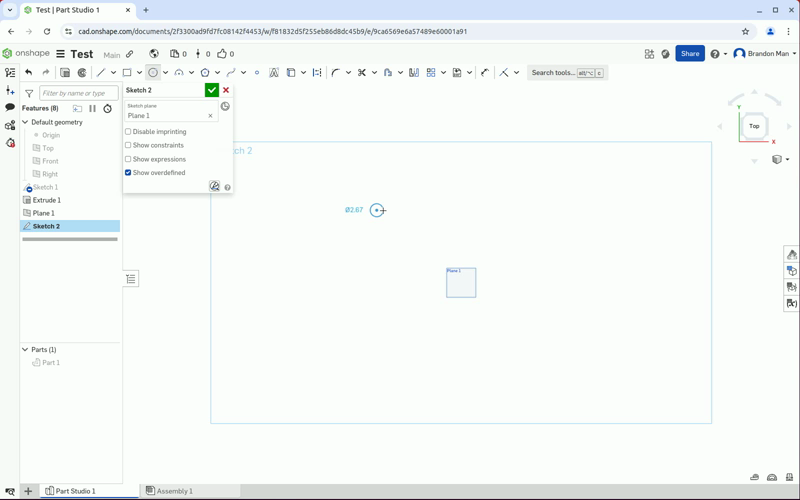
key(esc)
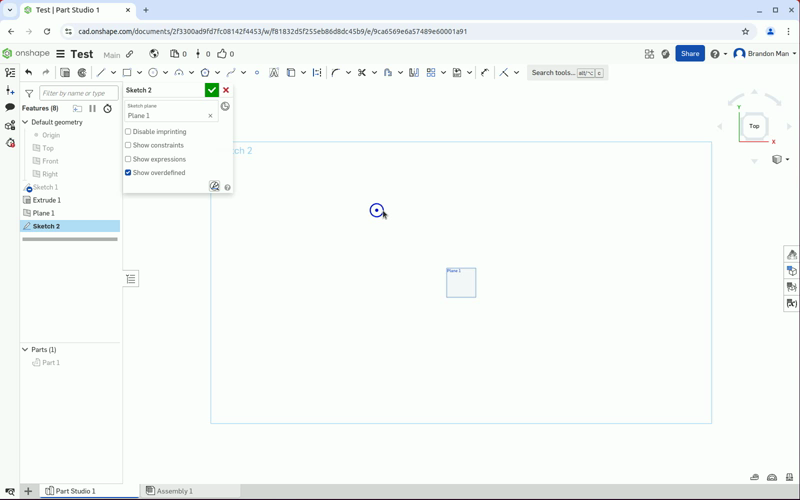
mouse_move(379, 209)
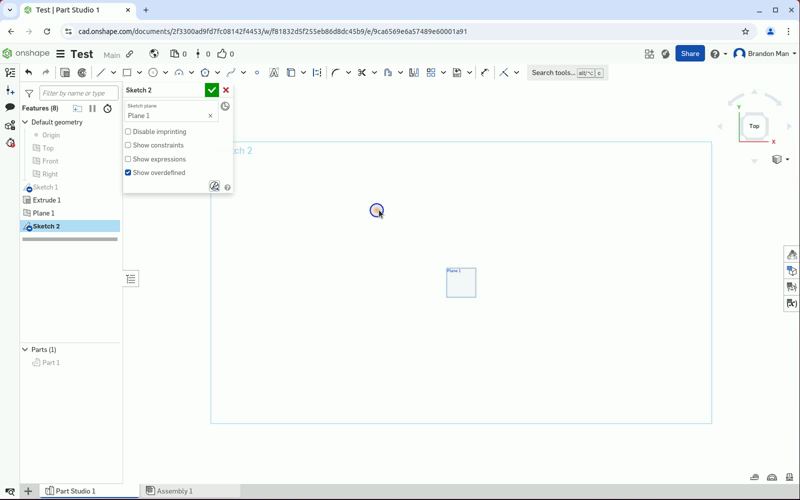
scroll(6)
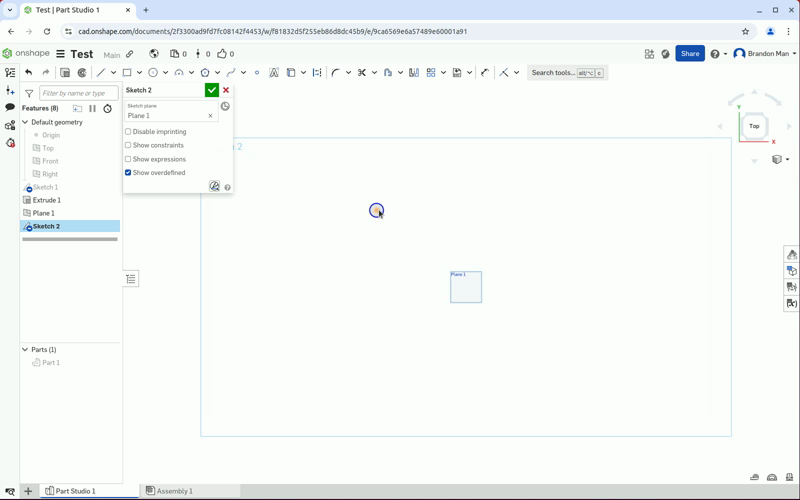
scroll(6)
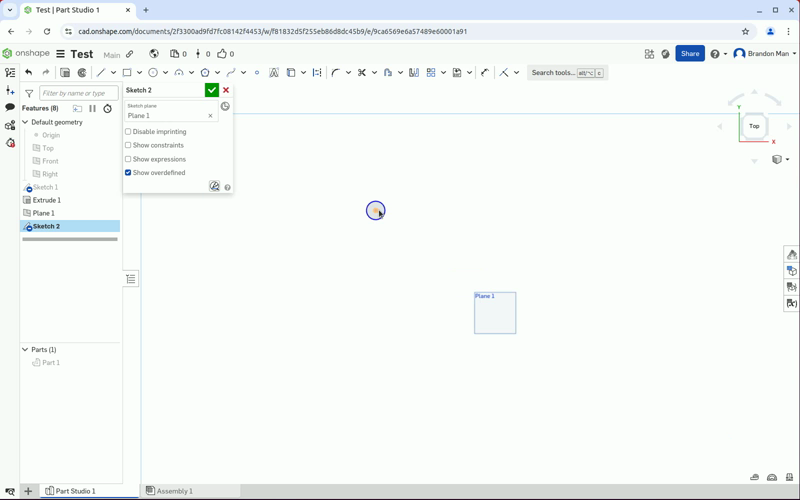
scroll(6)
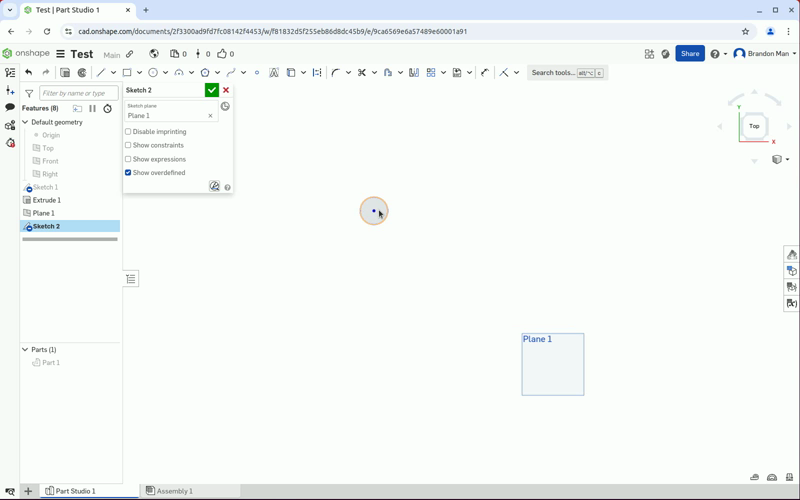
scroll(6)
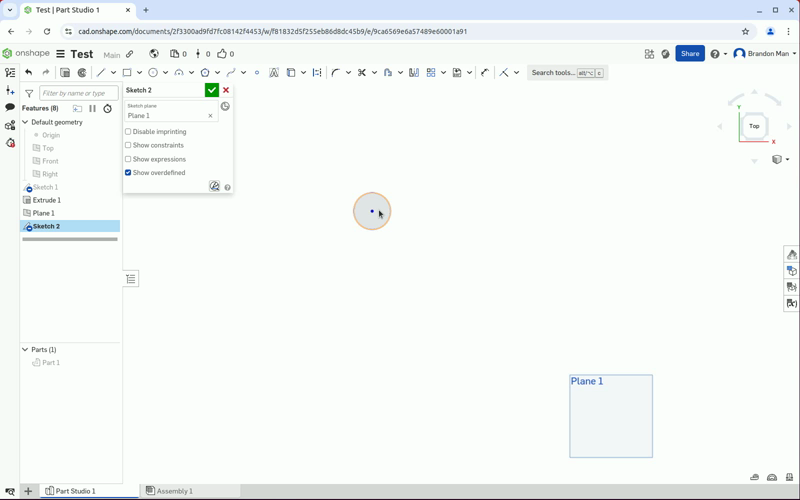
scroll(6)
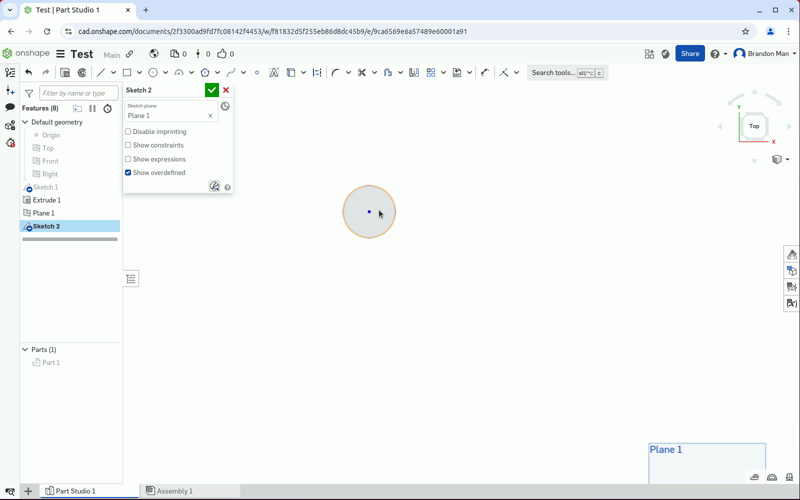
scroll(6)
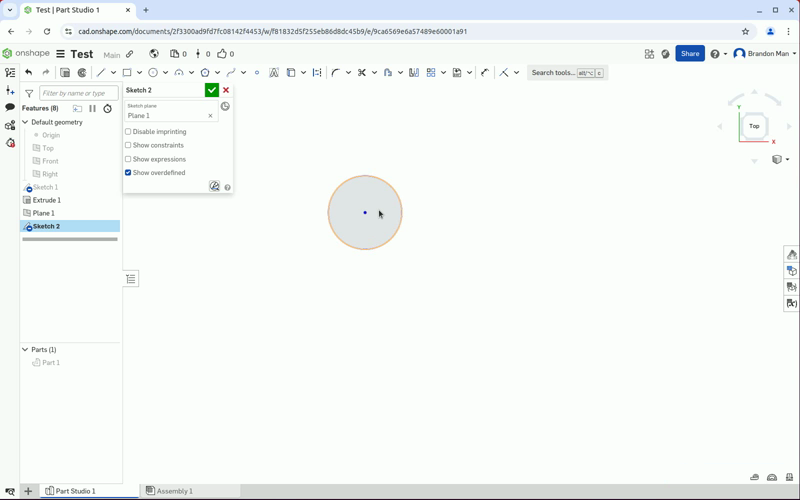
scroll(6)
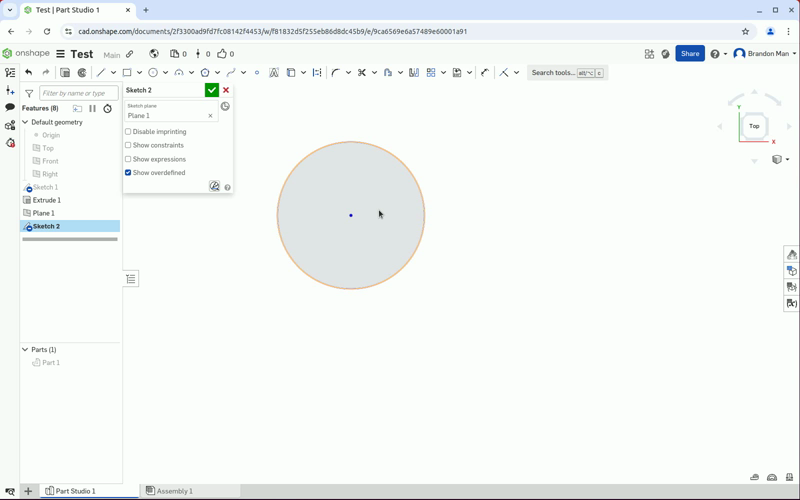
click(379, 209)
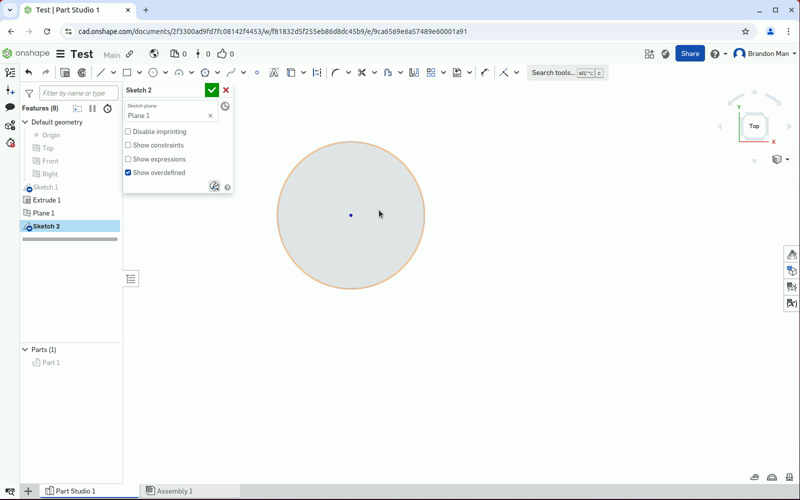
scroll(-6)
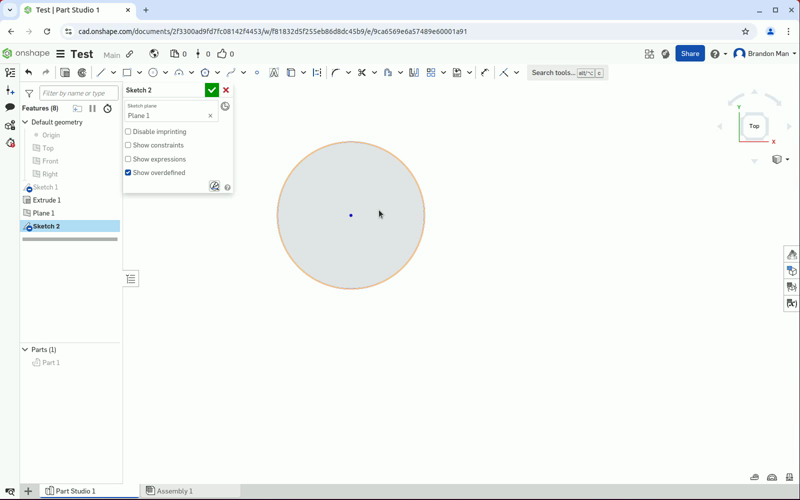
scroll(-6)
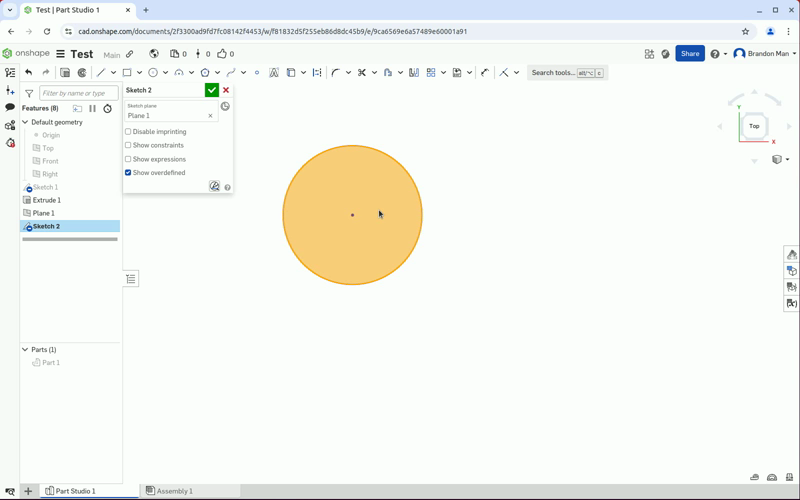
scroll(-6)
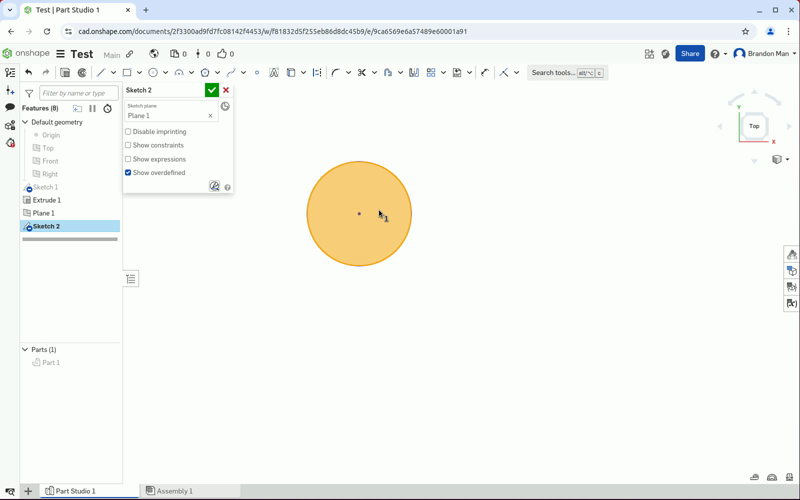
scroll(-6)
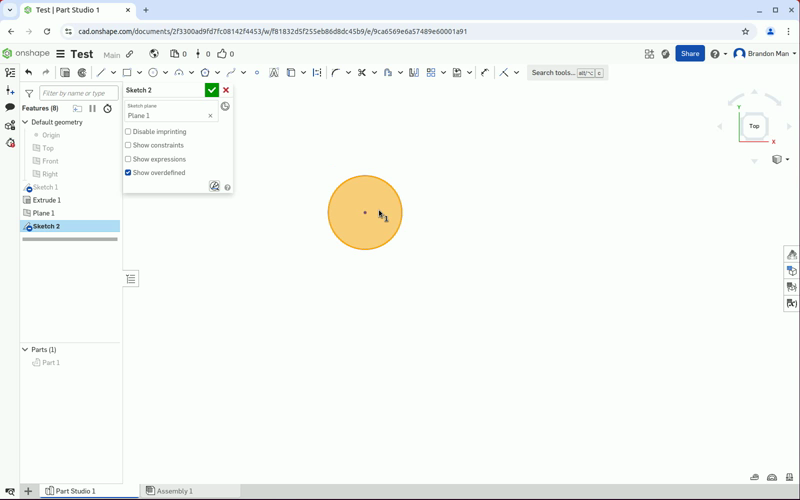
scroll(-6)
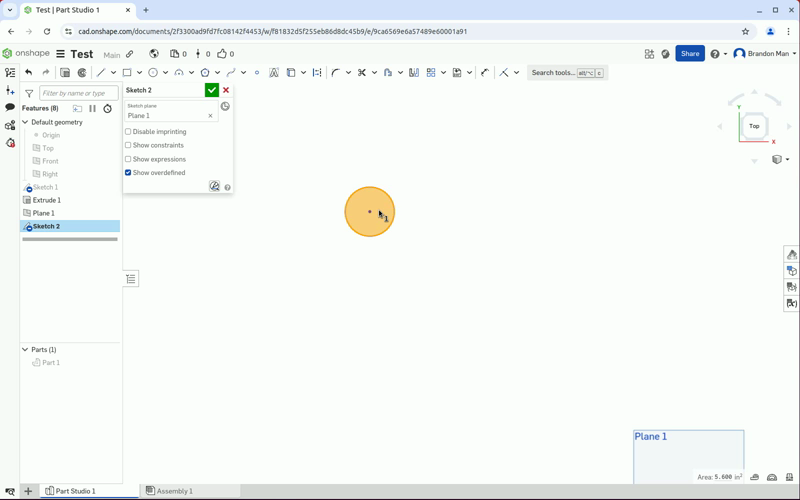
scroll(-6)
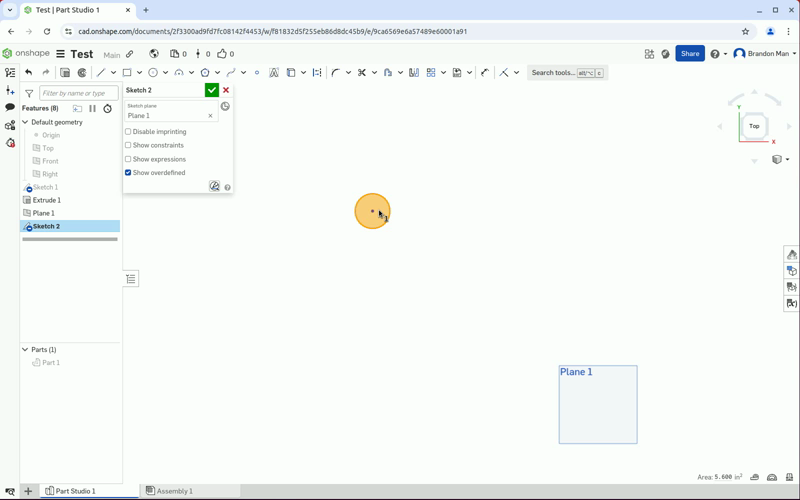
scroll(-6)
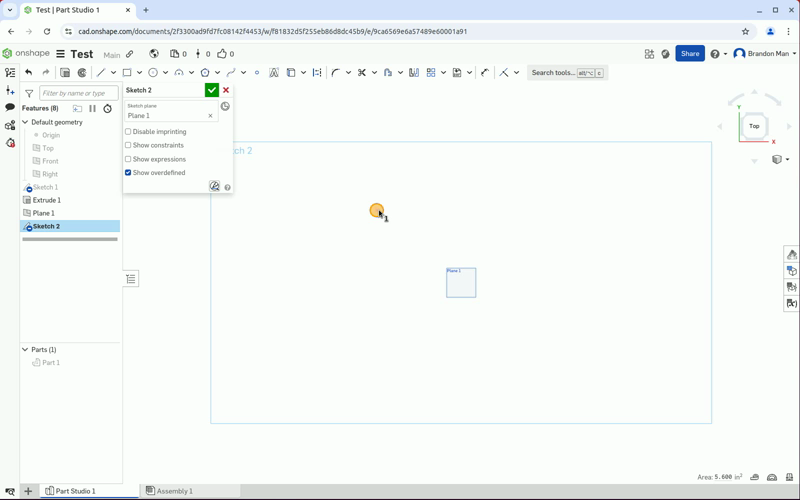
mouse_move(73, 352)
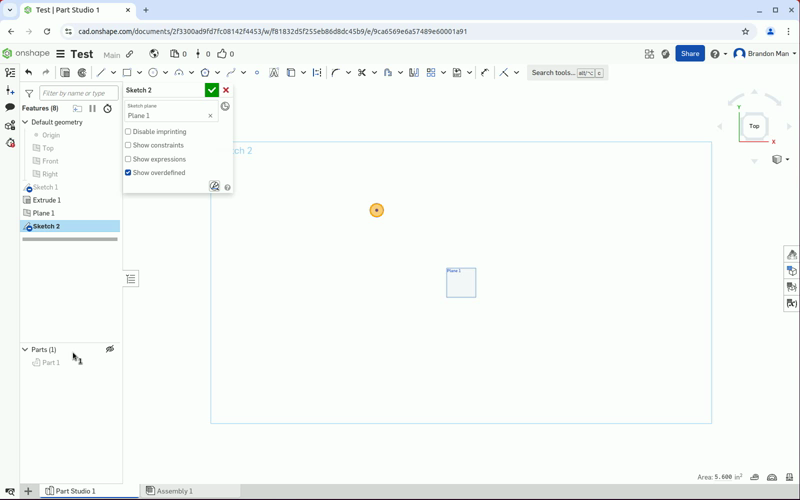
key(shift+y)
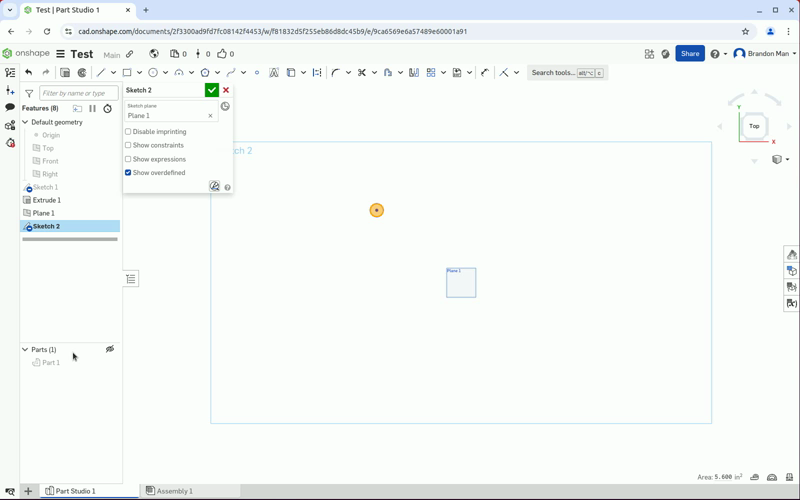
key(shift+e)
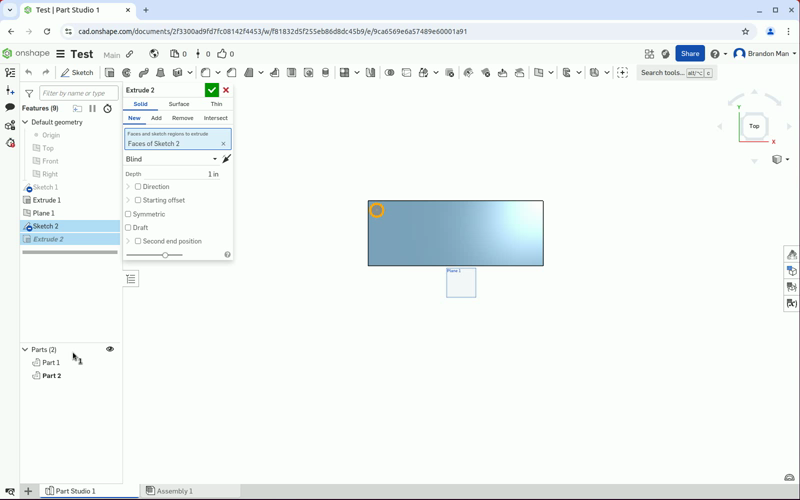
mouse_move(143, 106)
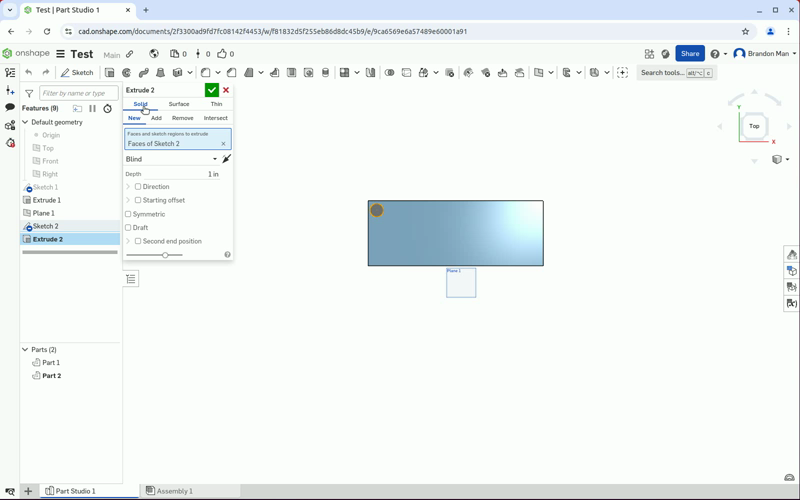
click(143, 106)
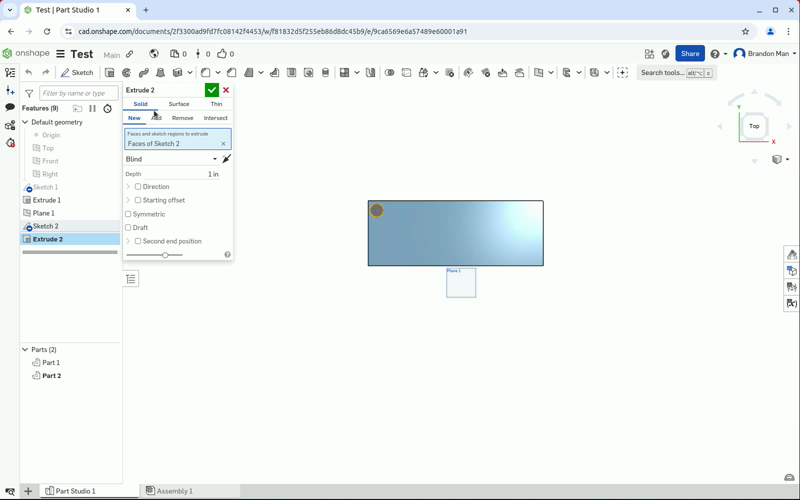
mouse_move(186, 120)
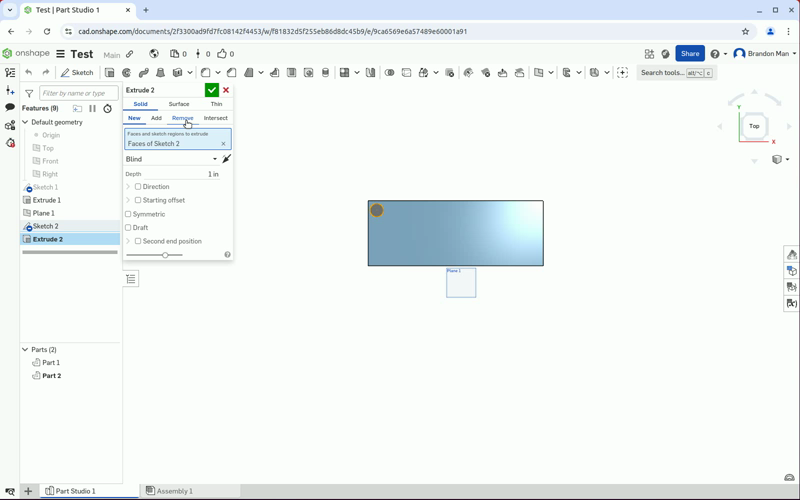
click(186, 120)
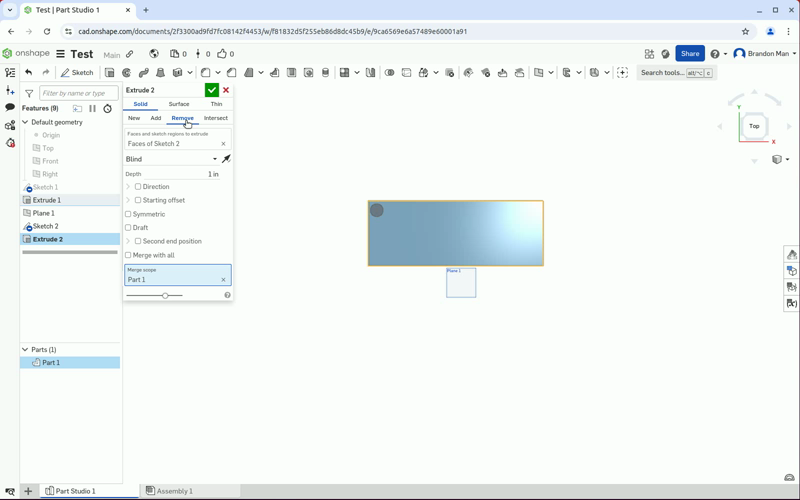
key(tab, 4)
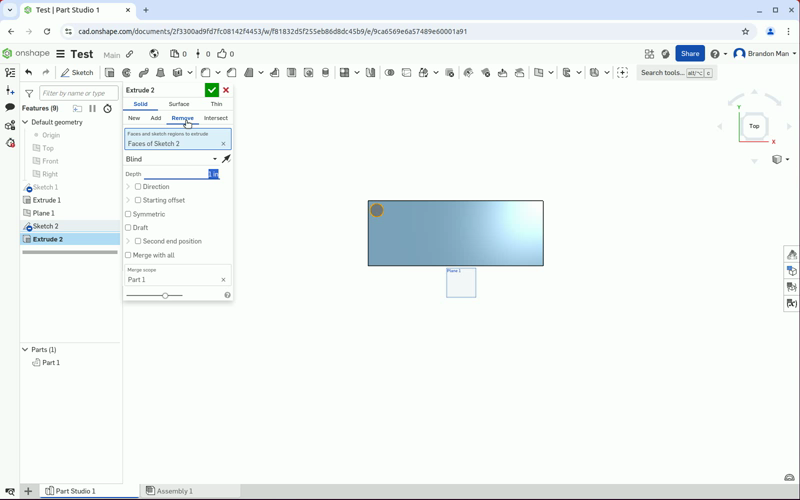
text(7.943)
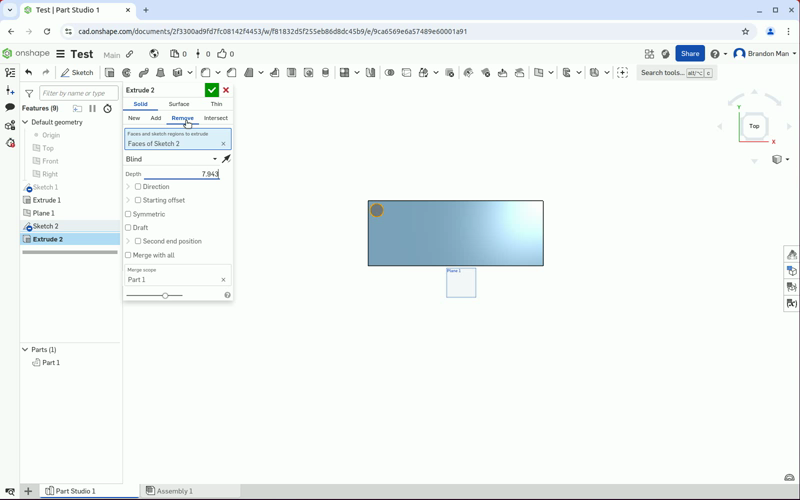
key(tab, 6)
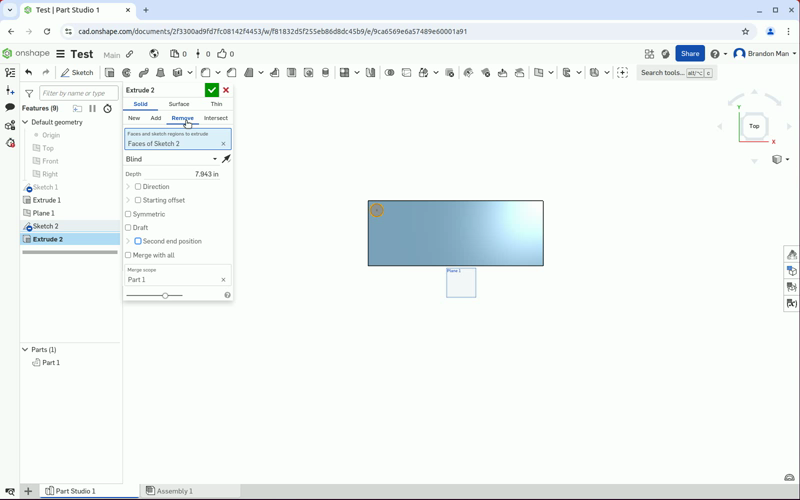
key(space)
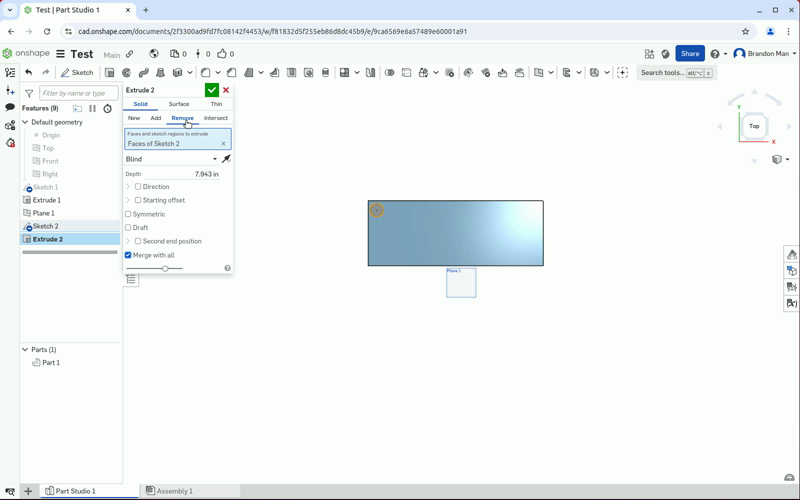
key(enter)
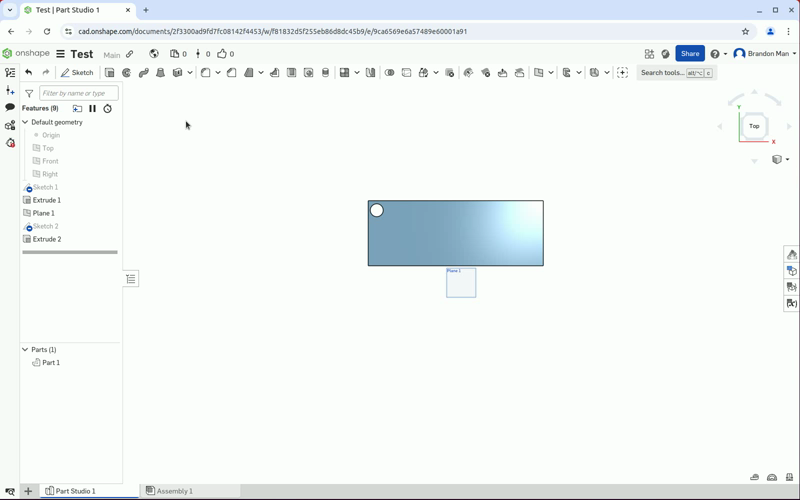
key(shift+h)
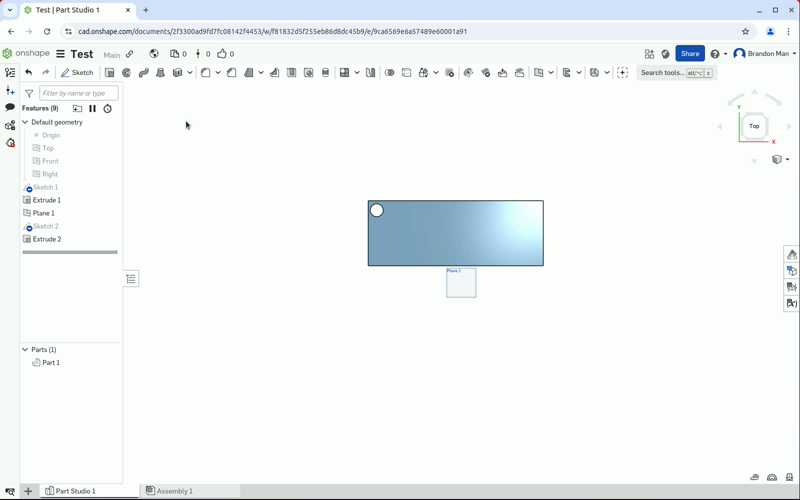
key(shift+h)
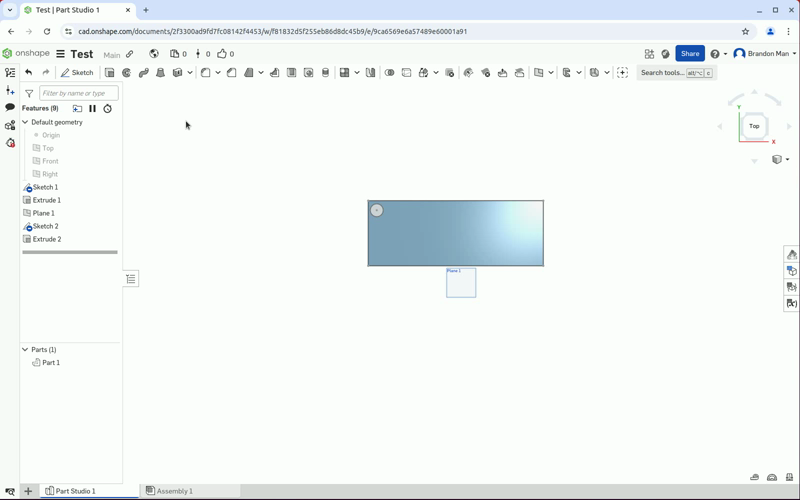
key(shift+7)
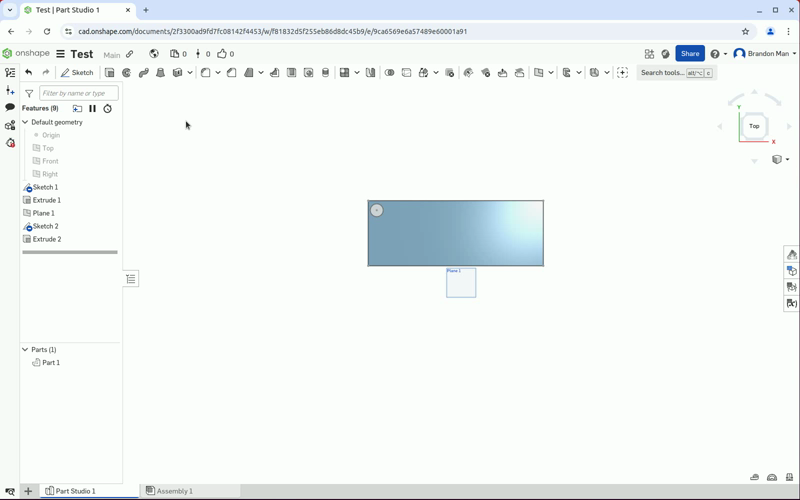
key(up, 3)
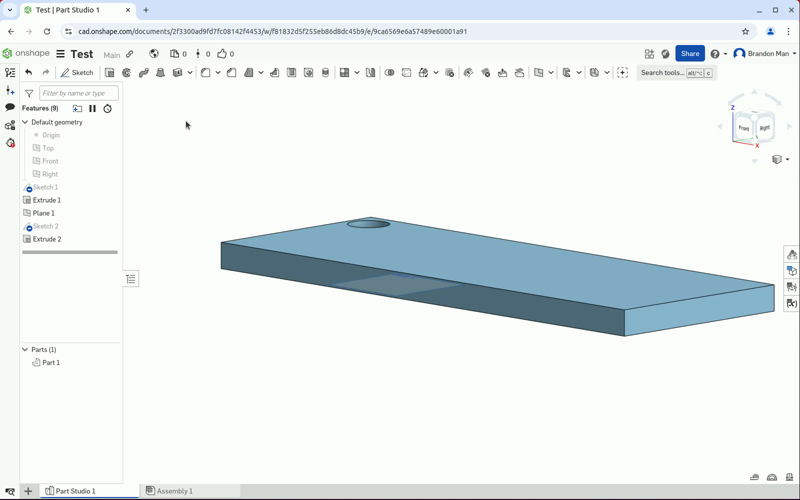
key(left, 3)
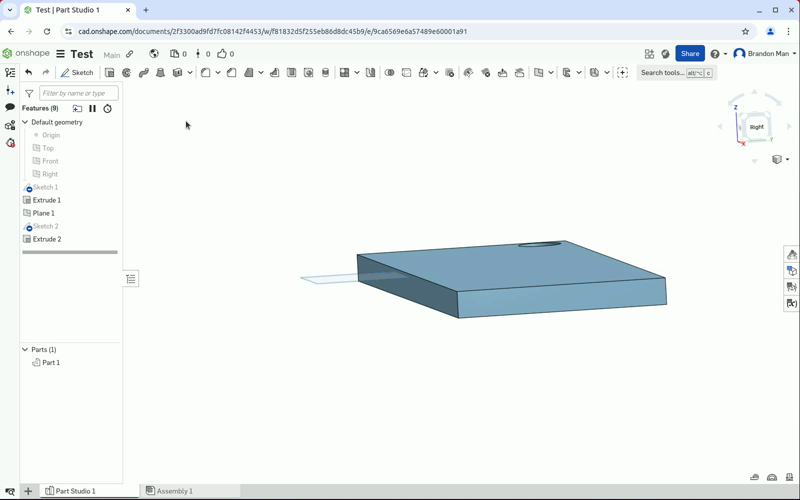
key(right, 3)
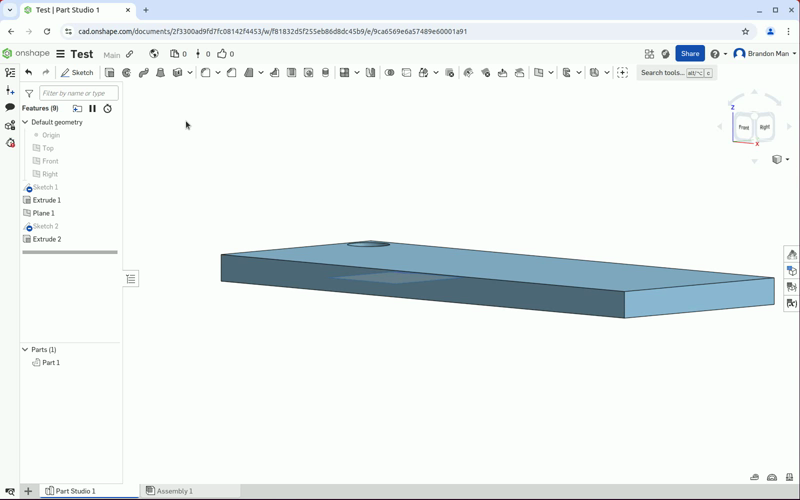
key(down, 3)
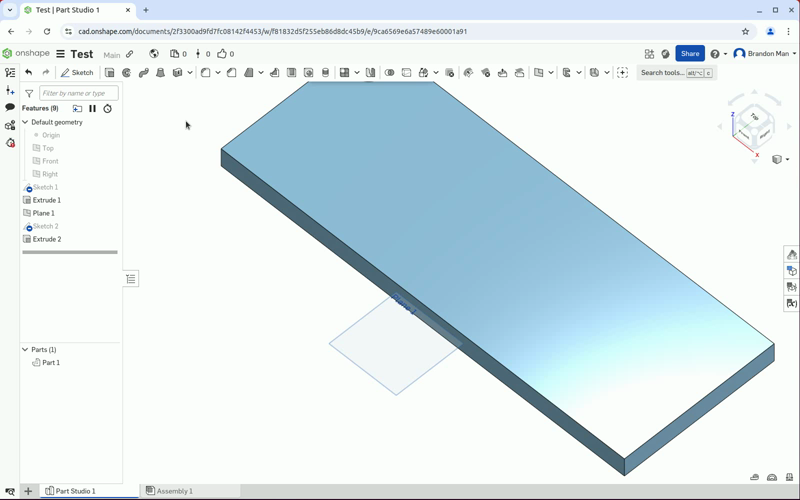
mouse_move(73, 189)
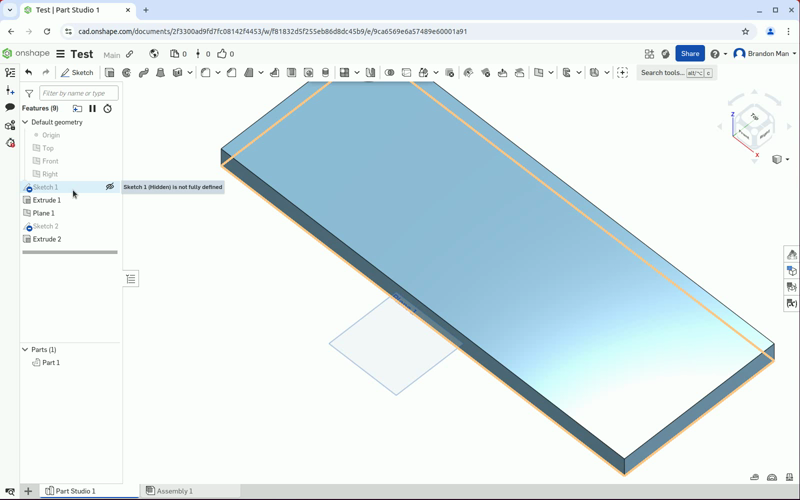
click(73, 189)